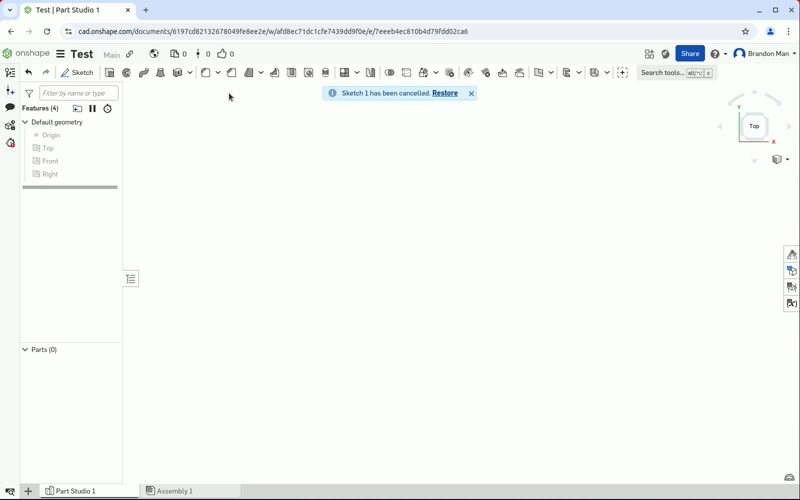
key(shift+h)
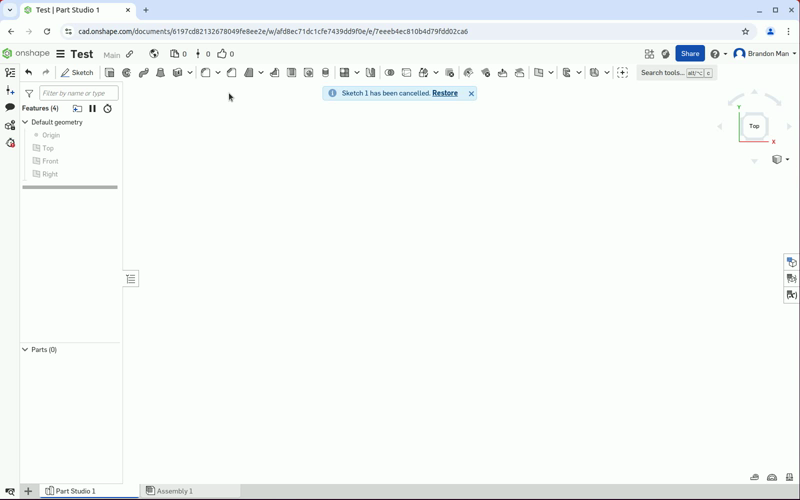
mouse_move(73, 352)
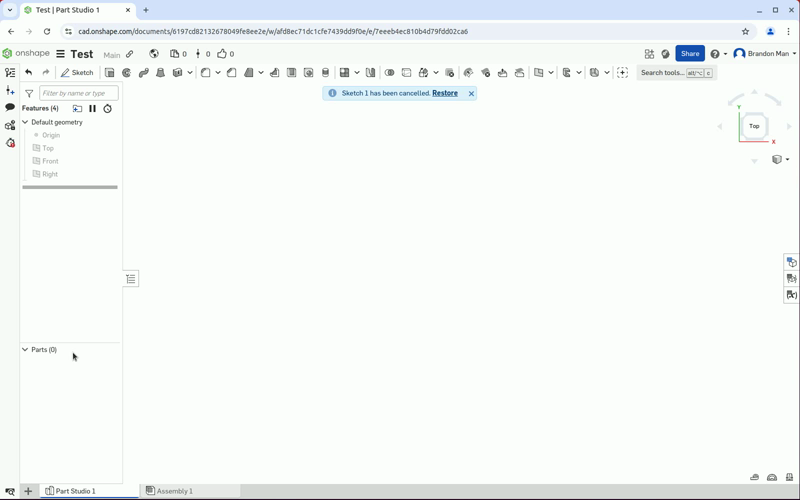
key(y)
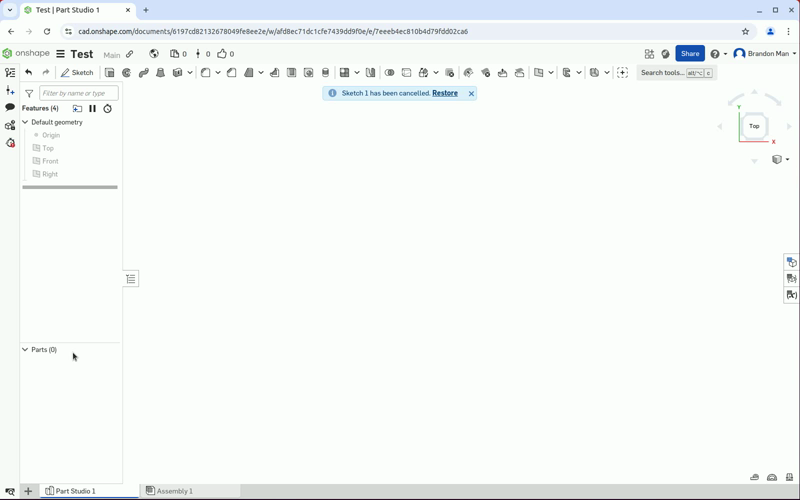
key(shift+p)
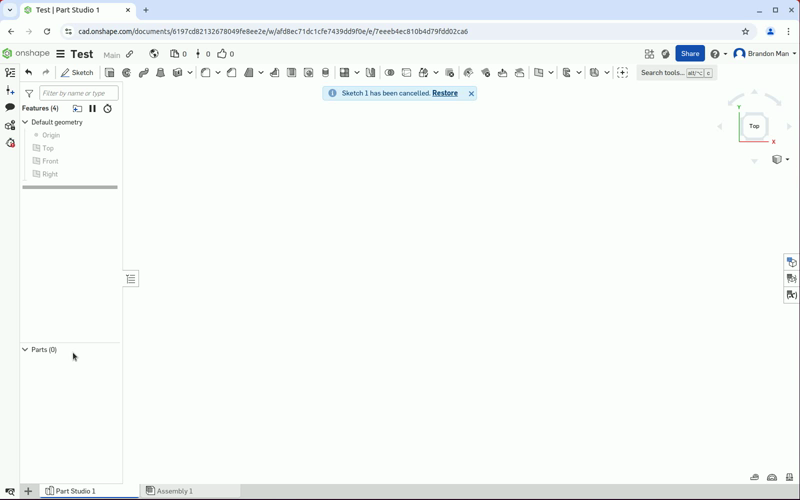
key(space)
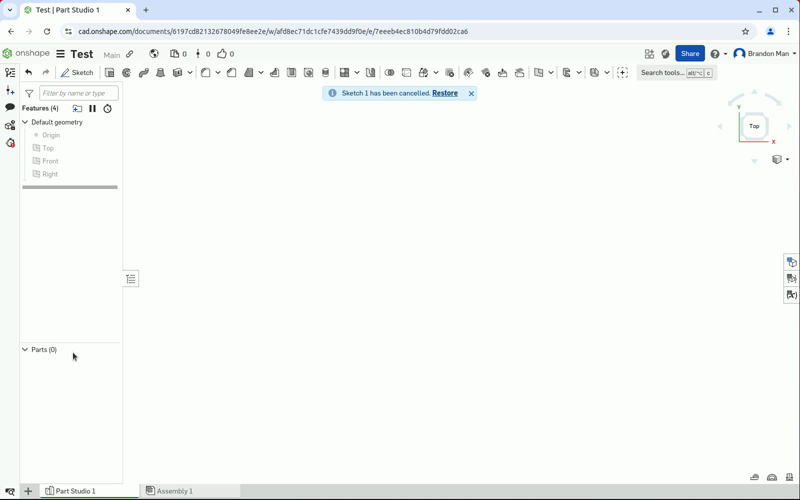
key_down(shift)
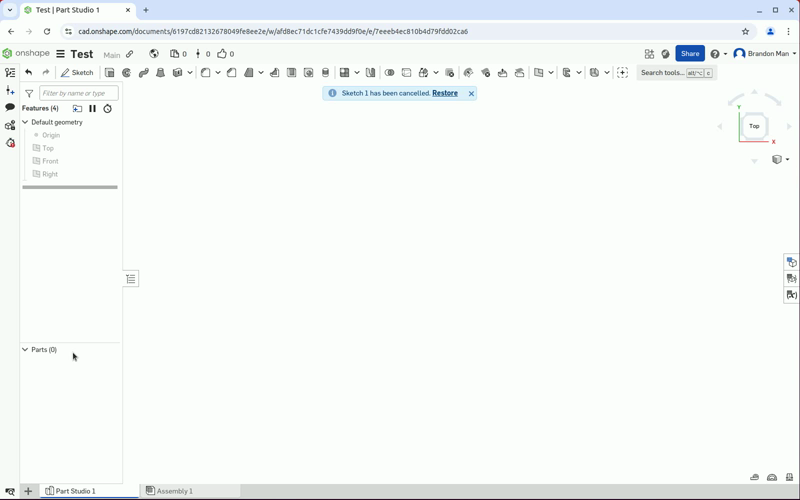
key(up)
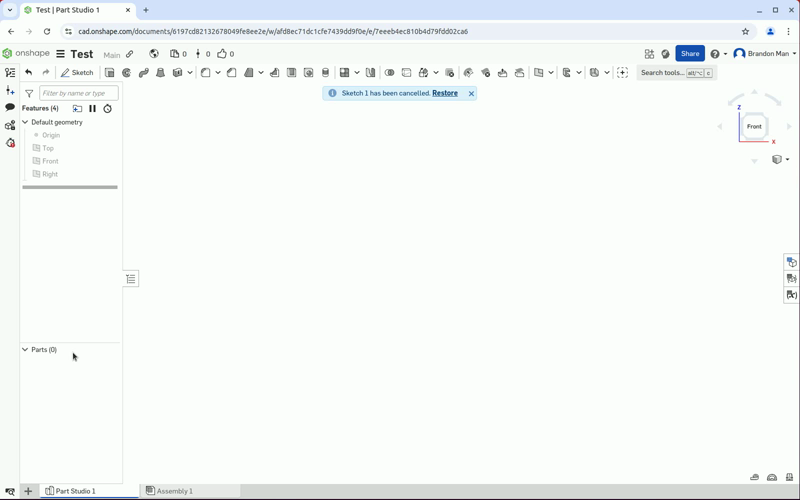
key_up(shift)
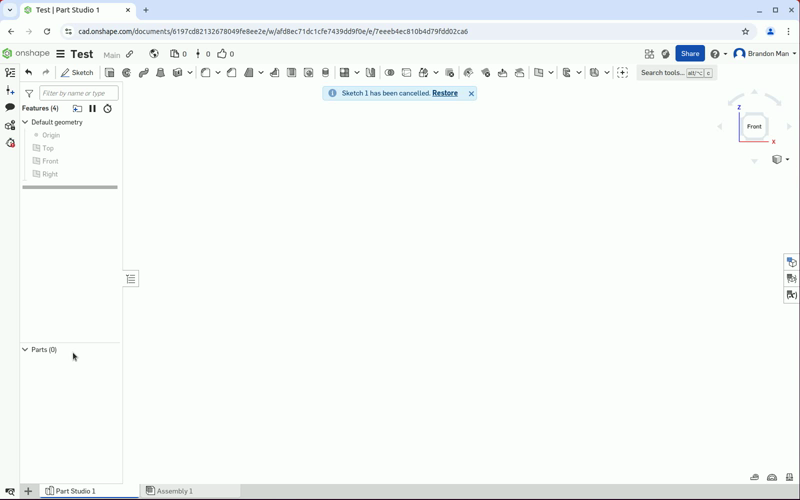
mouse_move(73, 352)
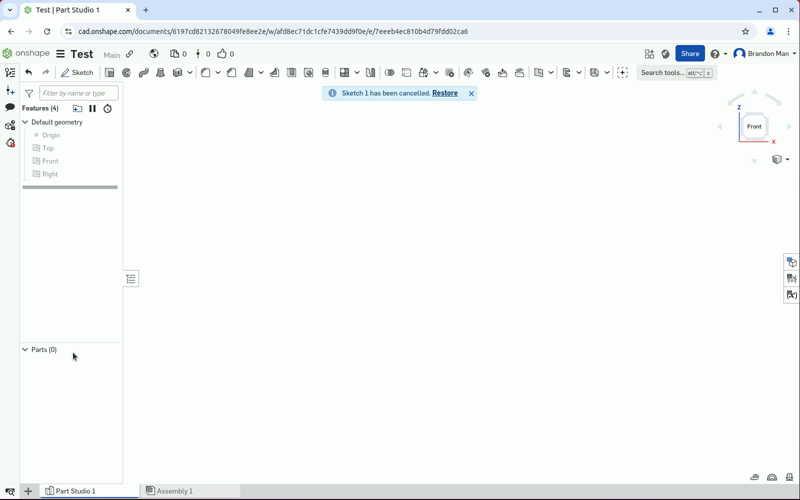
key(shift+y)
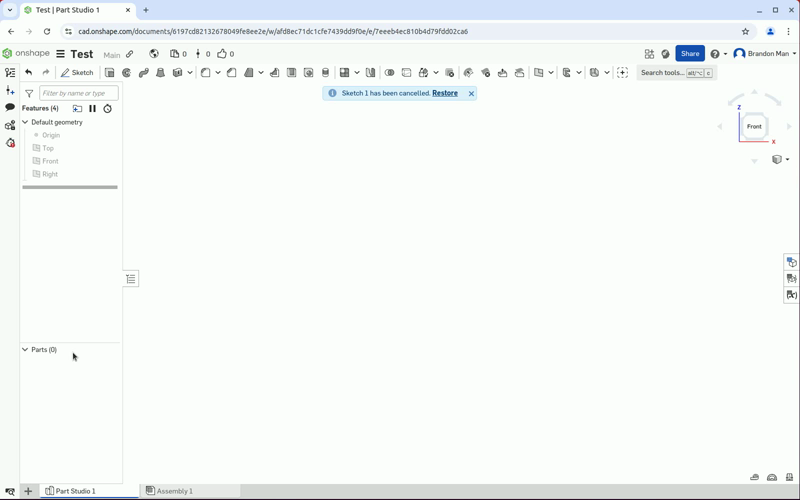
key(shift+s)
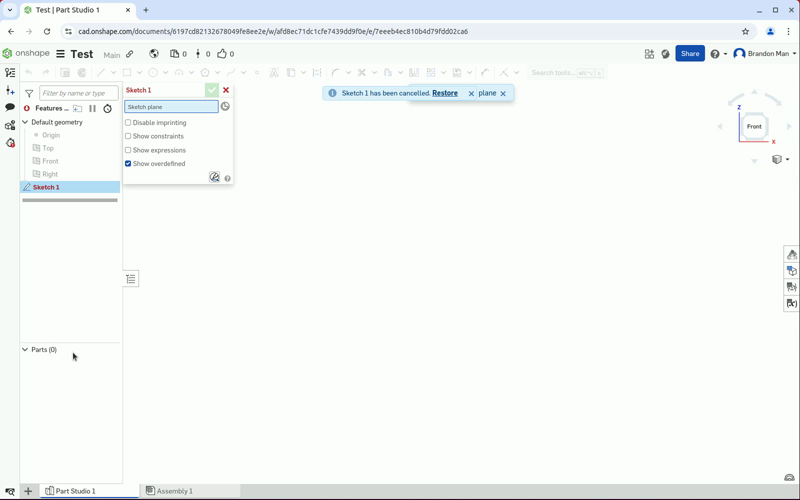
mouse_move(73, 163)
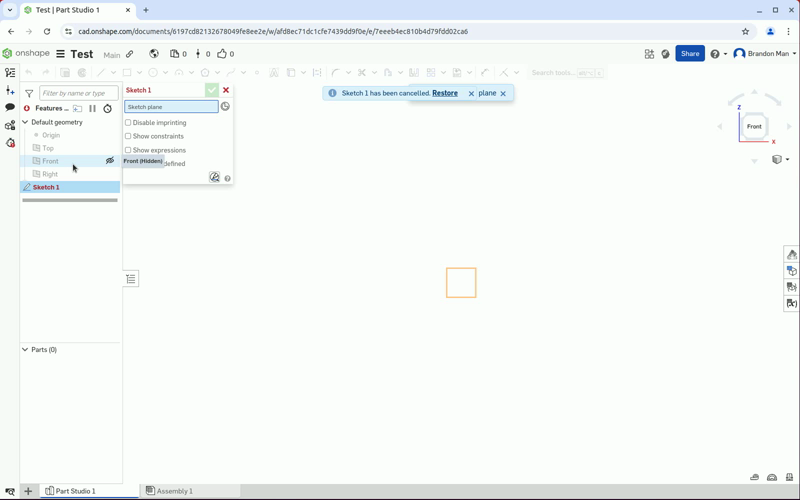
click(73, 163)
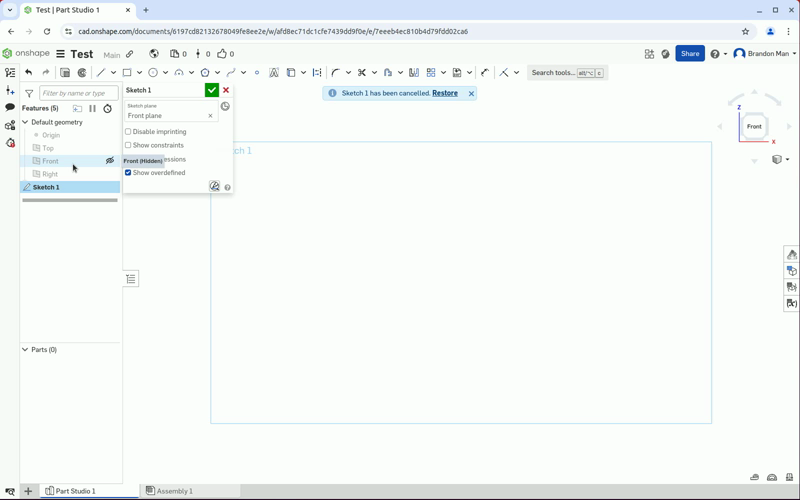
mouse_move(73, 352)
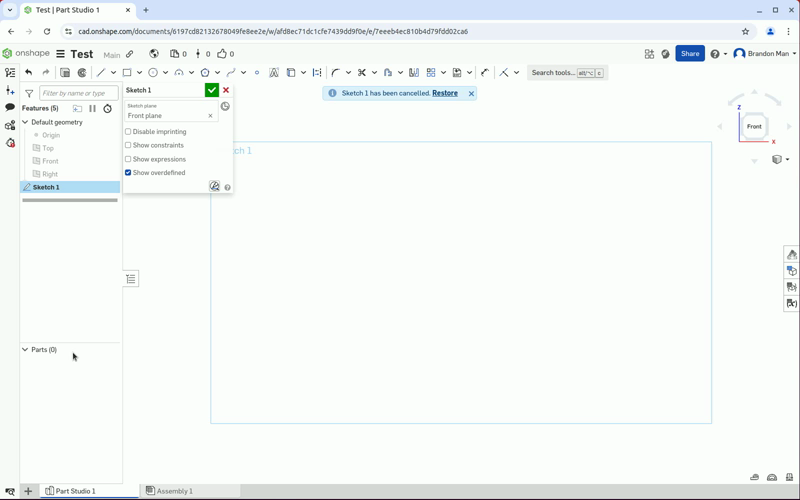
key(y)
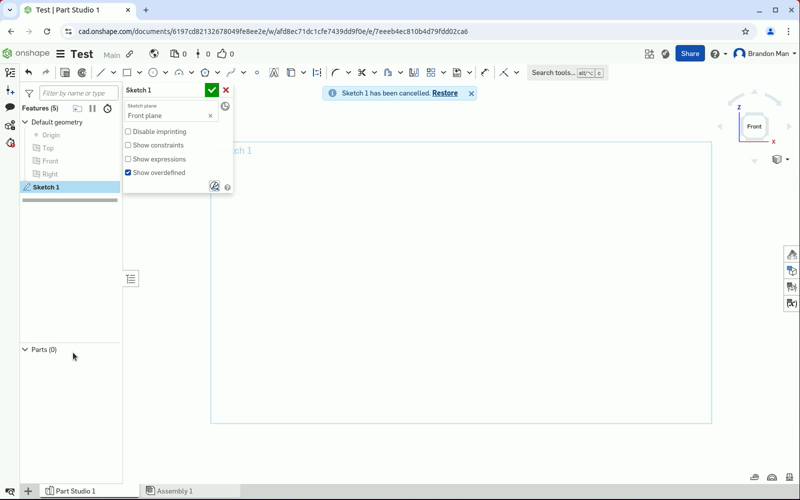
key(l)
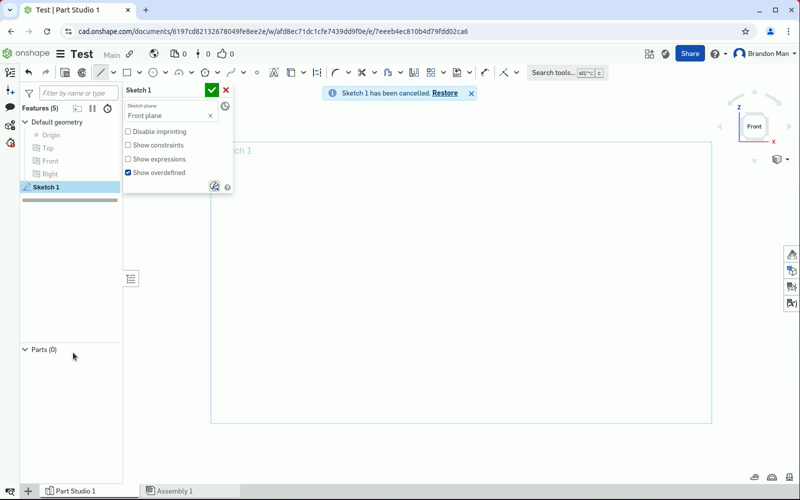
key_down(shift)
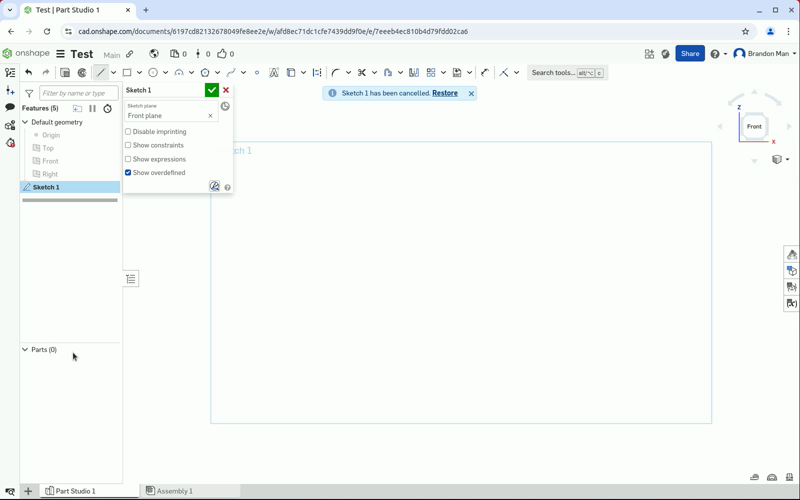
mouse_move(454, 316)
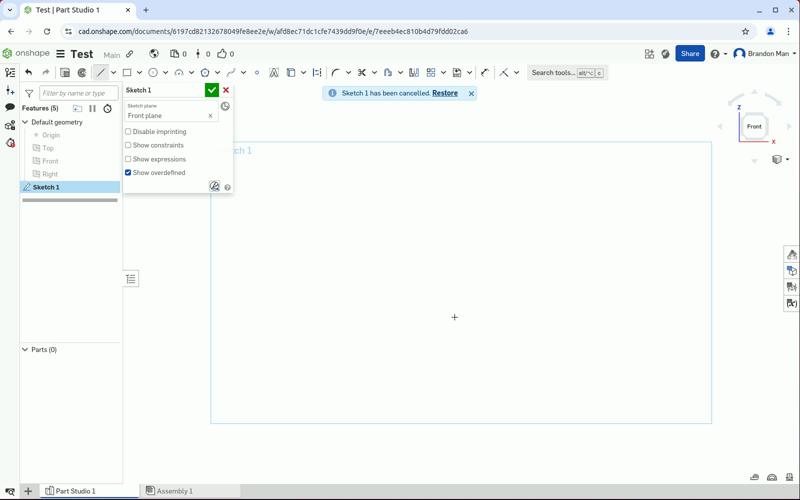
click(454, 316)
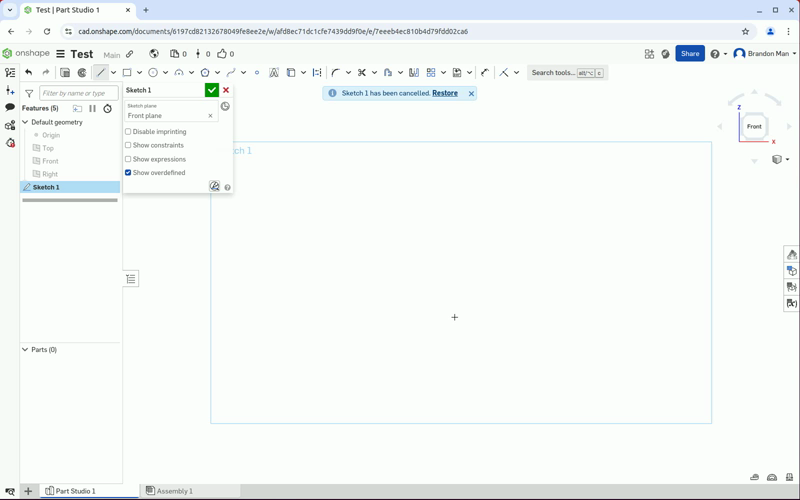
key_up(shift)
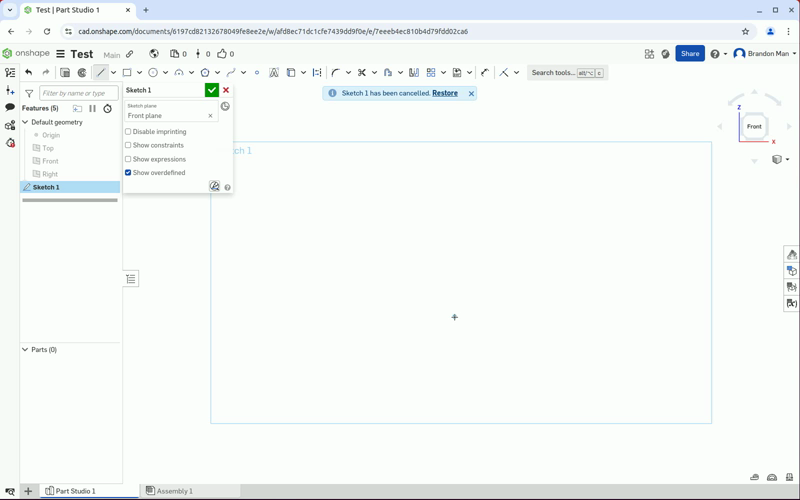
key_down(shift)
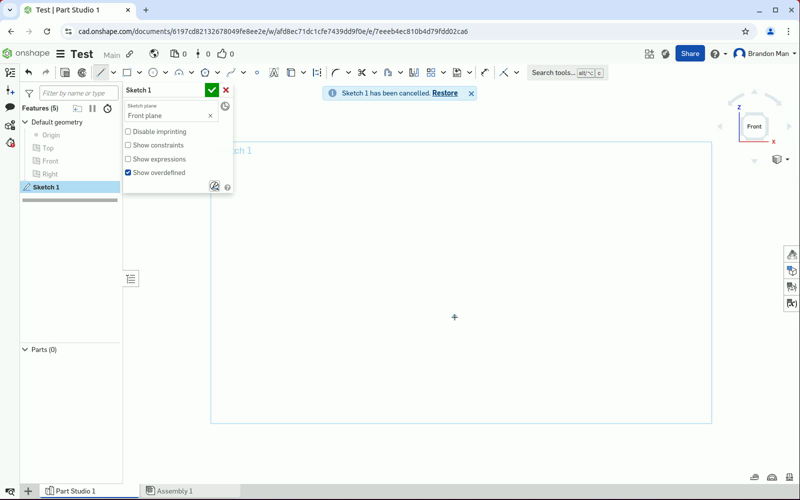
mouse_move(573, 317)
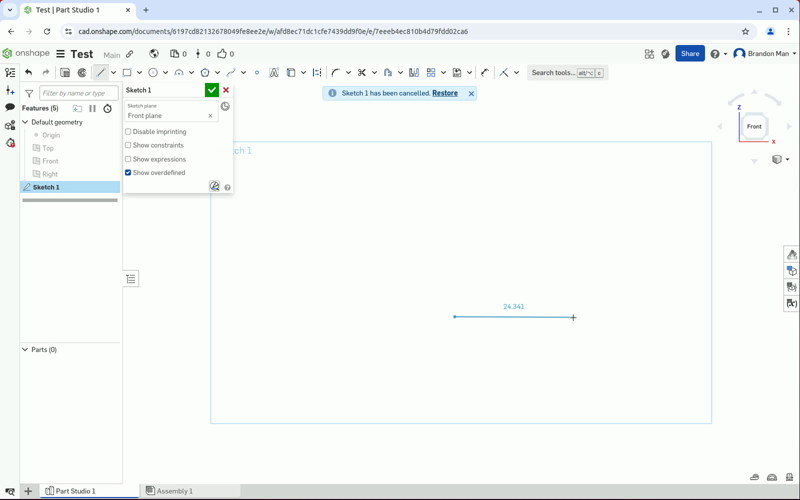
click(573, 317)
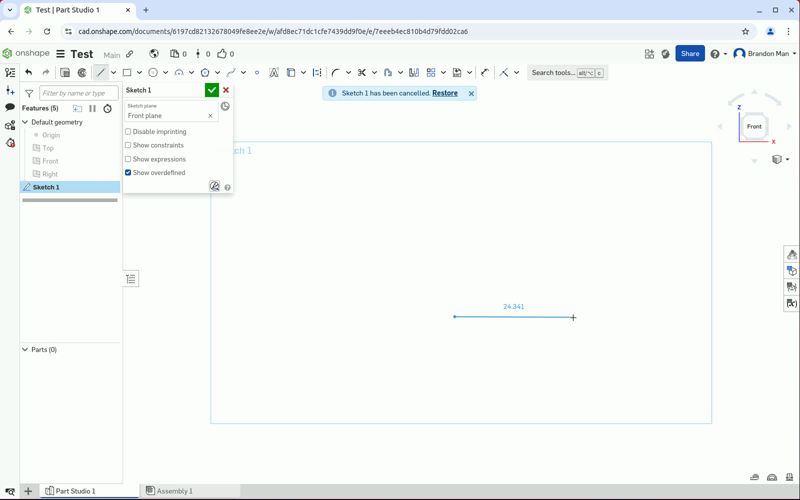
key_up(shift)
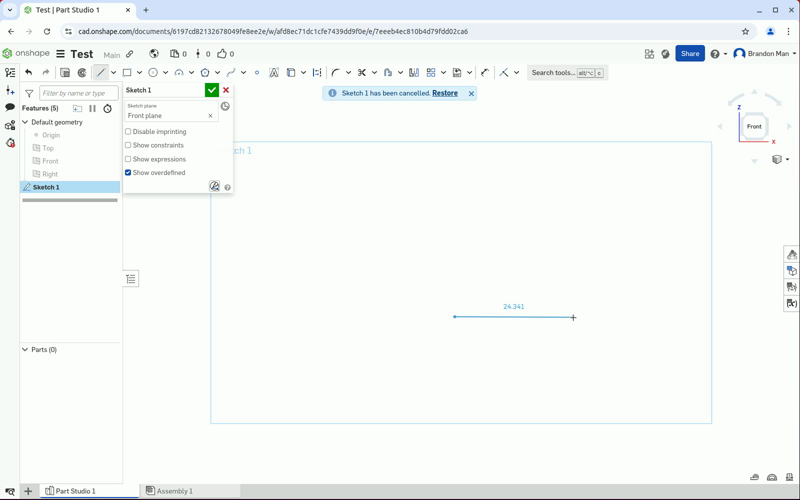
key_down(shift)
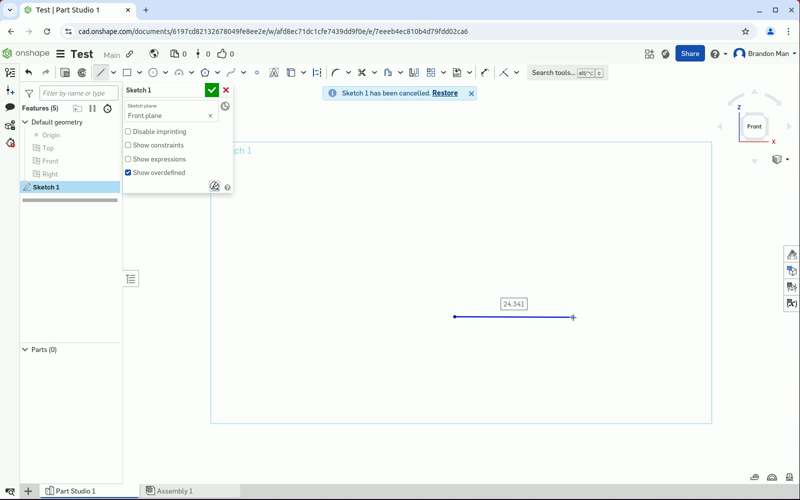
mouse_move(573, 257)
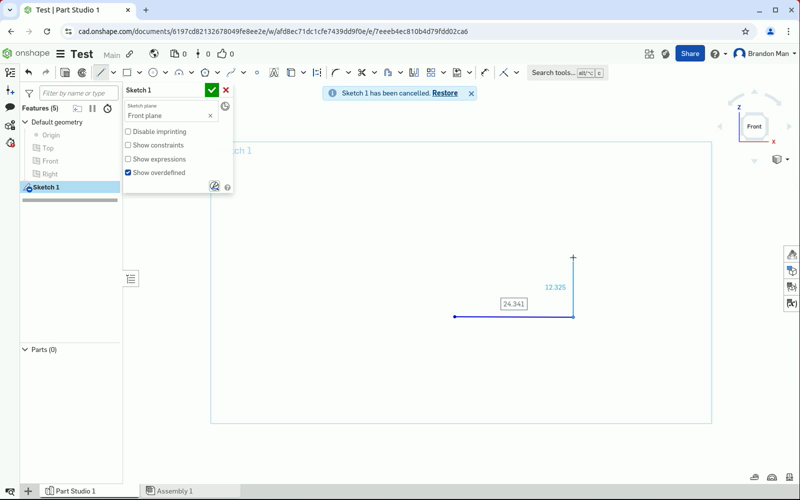
click(573, 257)
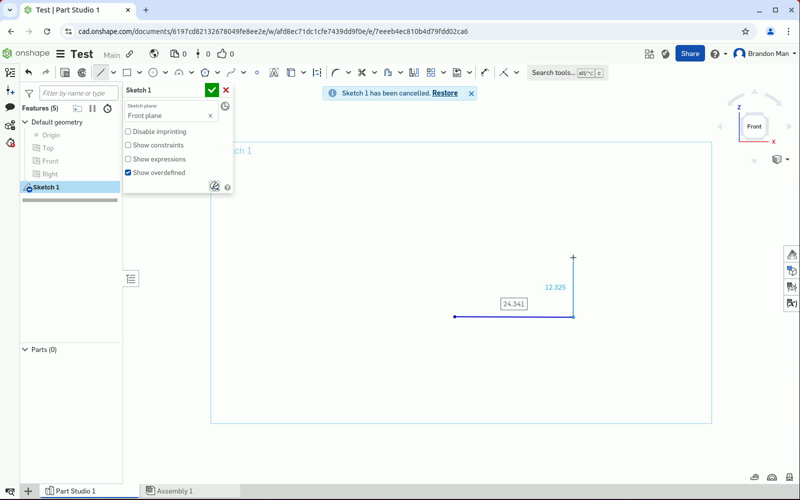
key_up(shift)
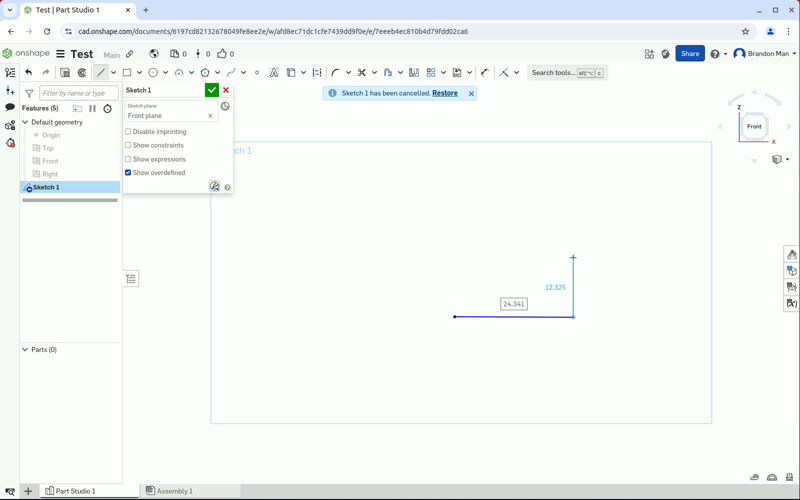
key_down(shift)
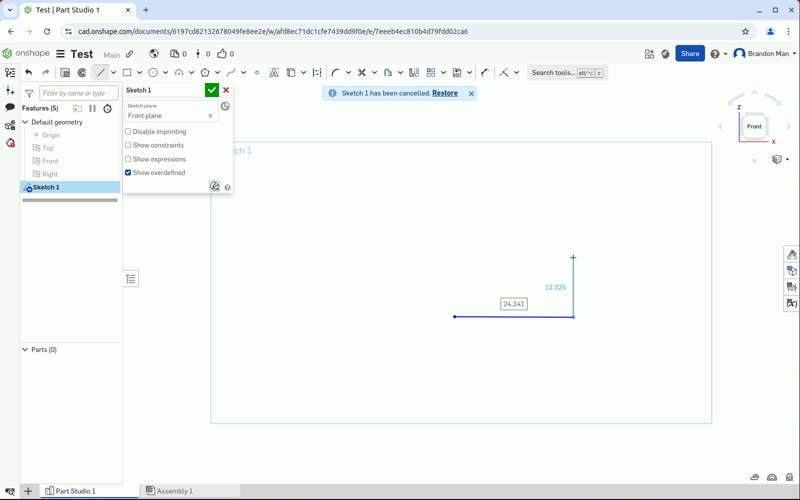
mouse_move(589, 257)
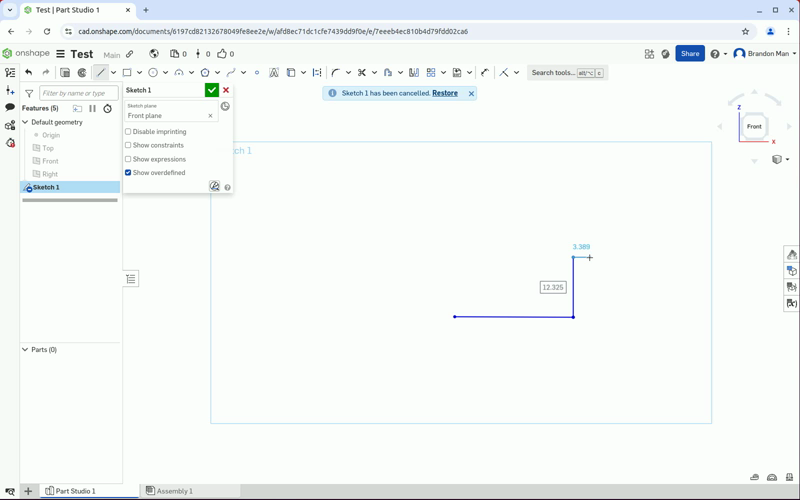
mouse_move(514, 257)
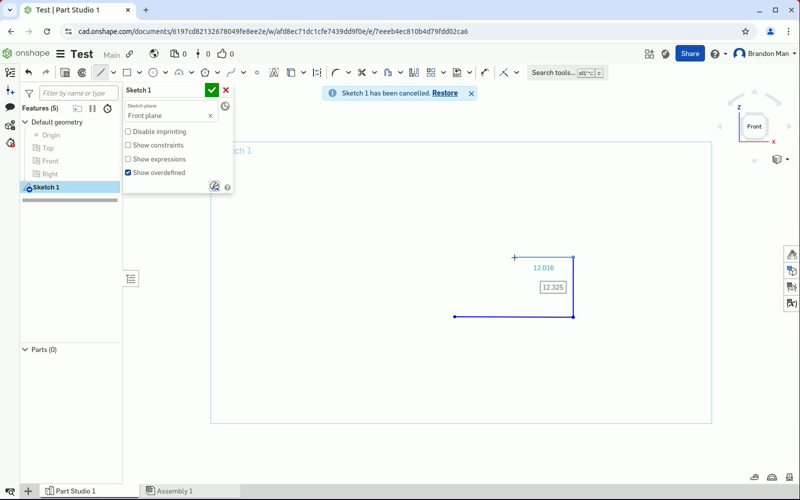
click(514, 257)
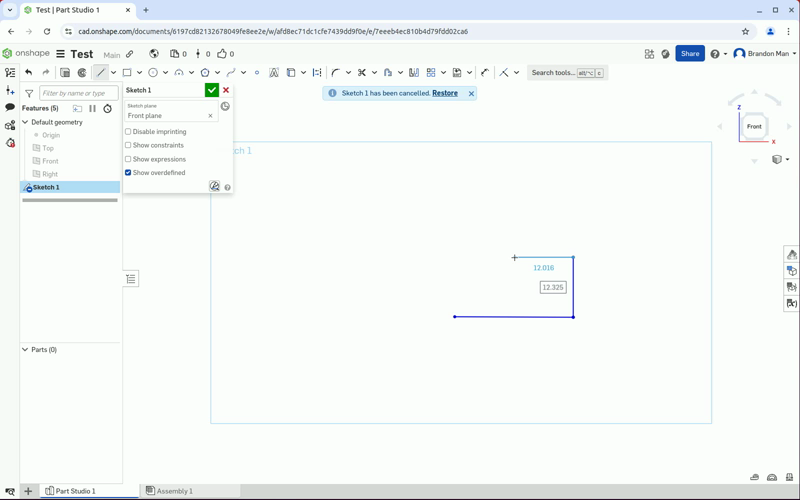
key_up(shift)
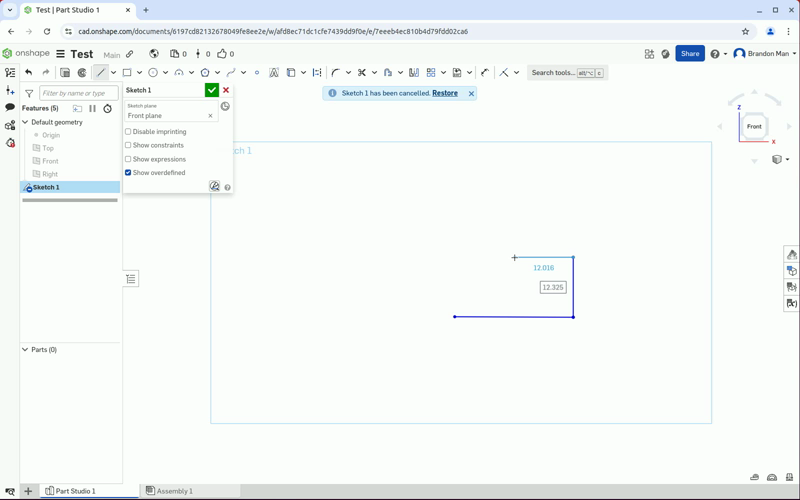
key_down(shift)
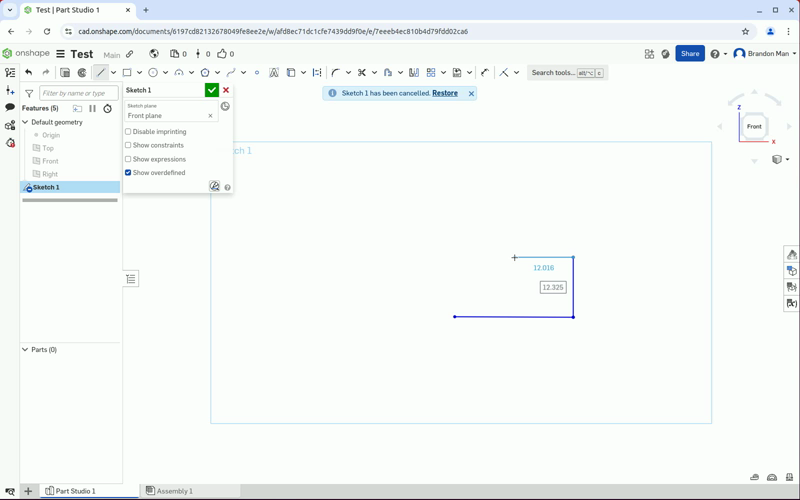
mouse_move(544, 257)
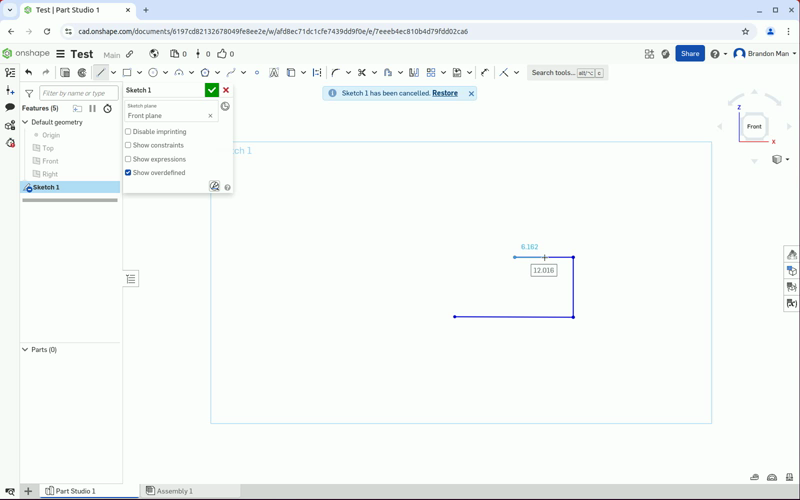
mouse_move(514, 287)
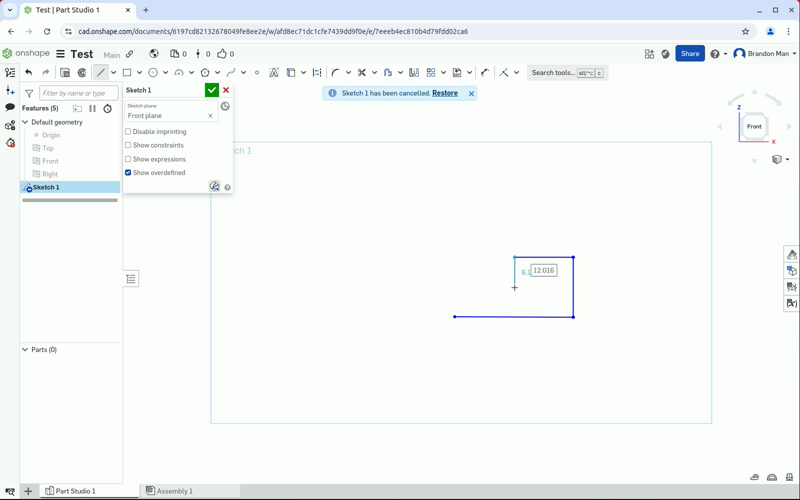
click(514, 287)
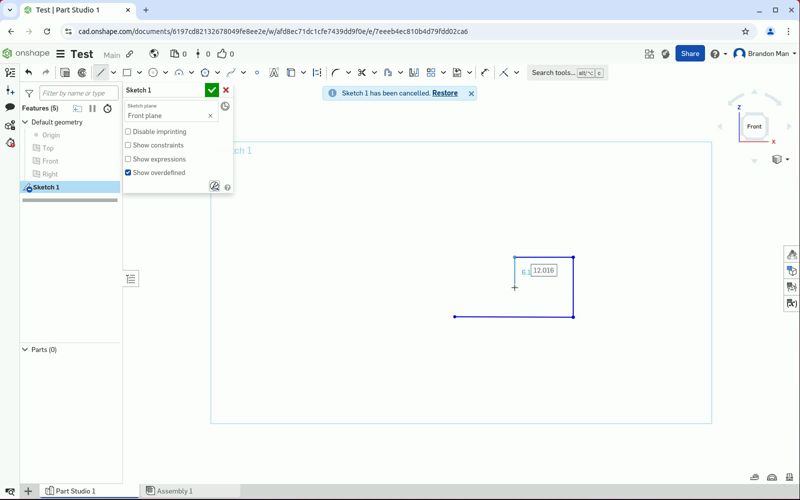
key_up(shift)
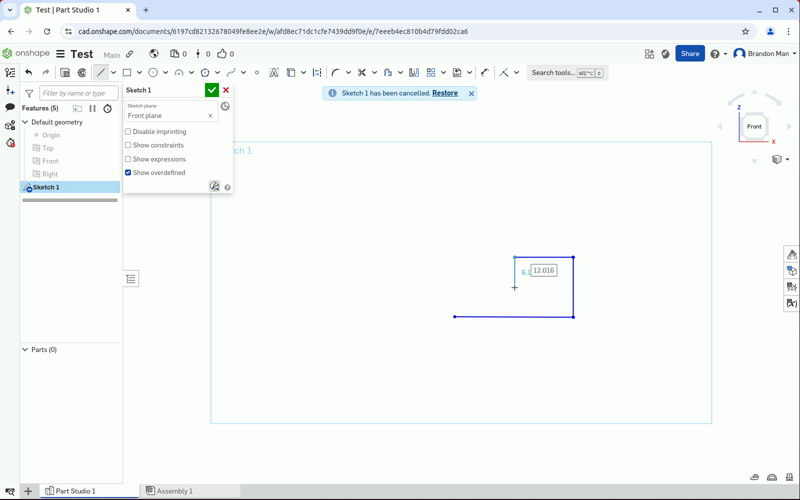
key_down(shift)
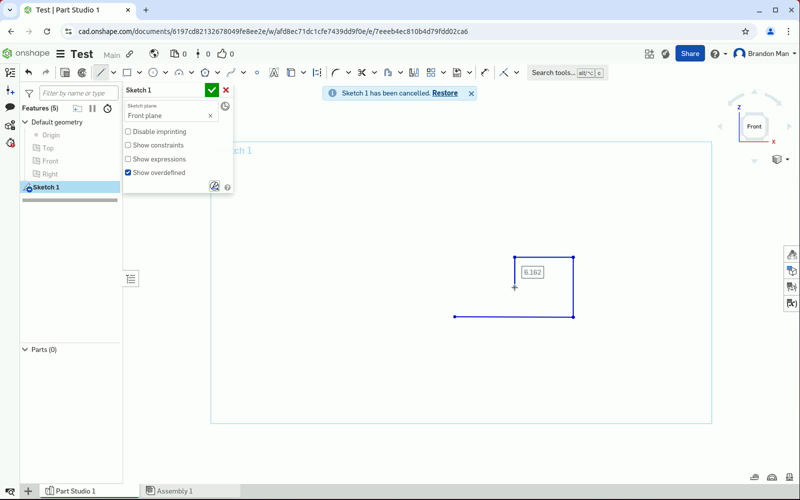
mouse_move(544, 287)
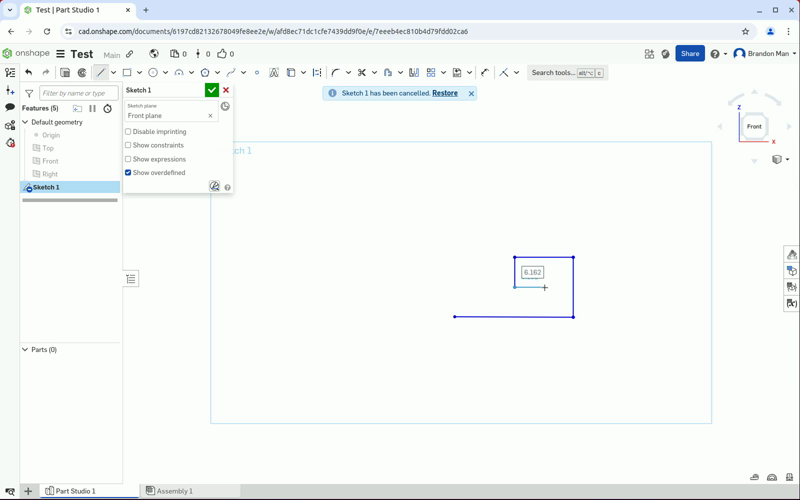
mouse_move(454, 287)
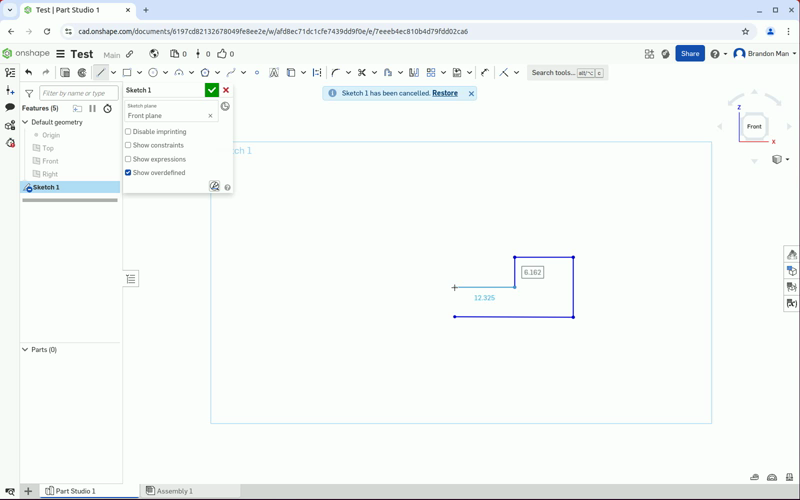
click(454, 287)
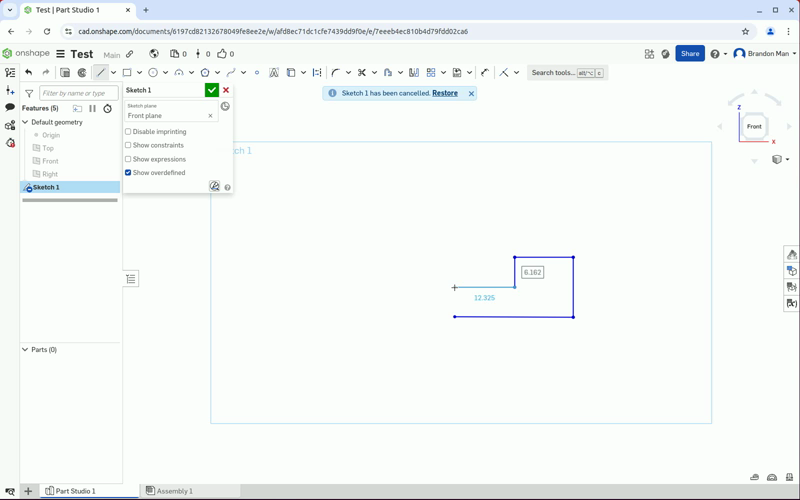
key_up(shift)
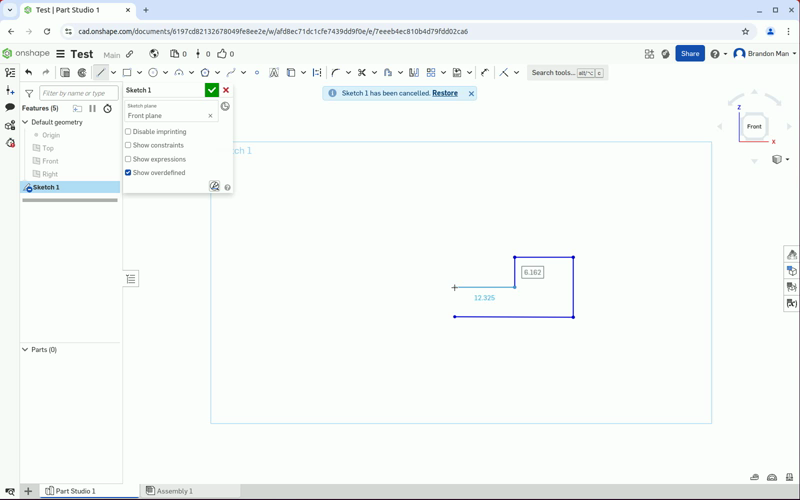
mouse_move(484, 287)
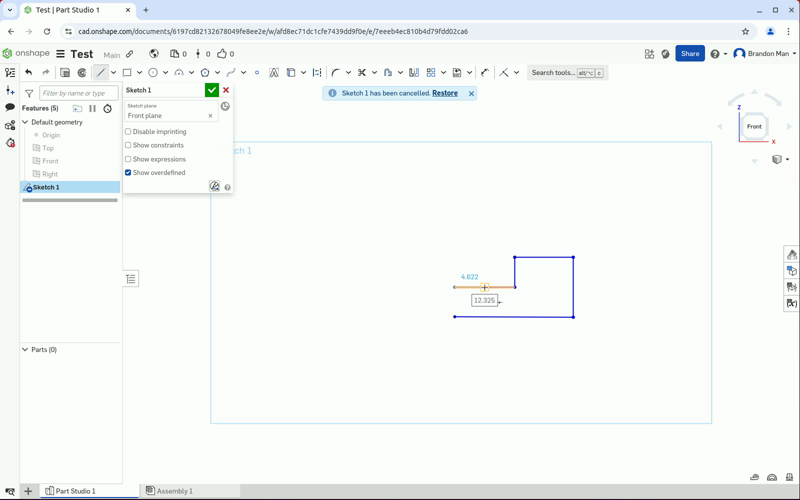
key_down(shift)
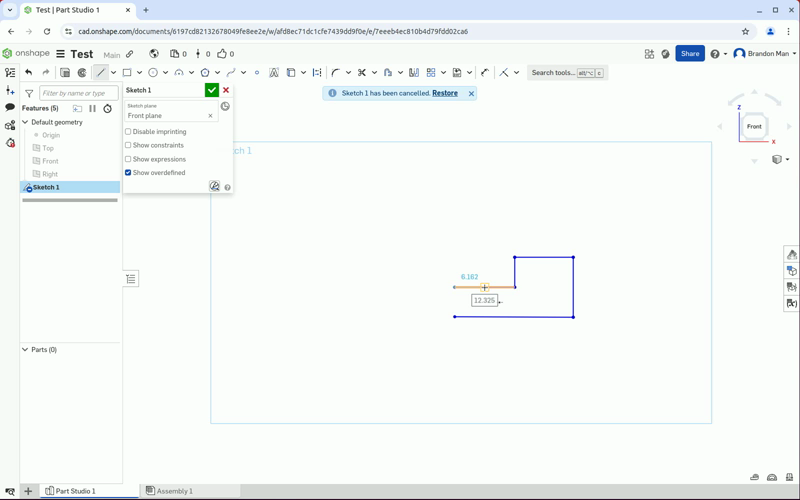
mouse_move(454, 316)
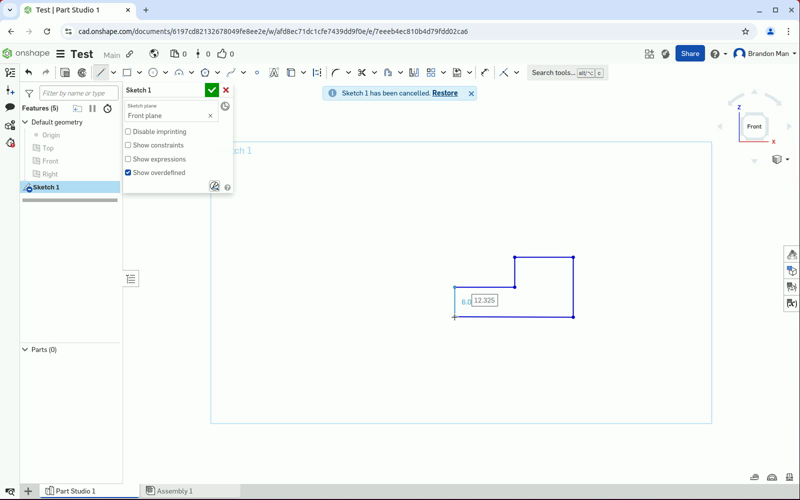
key_up(shift)
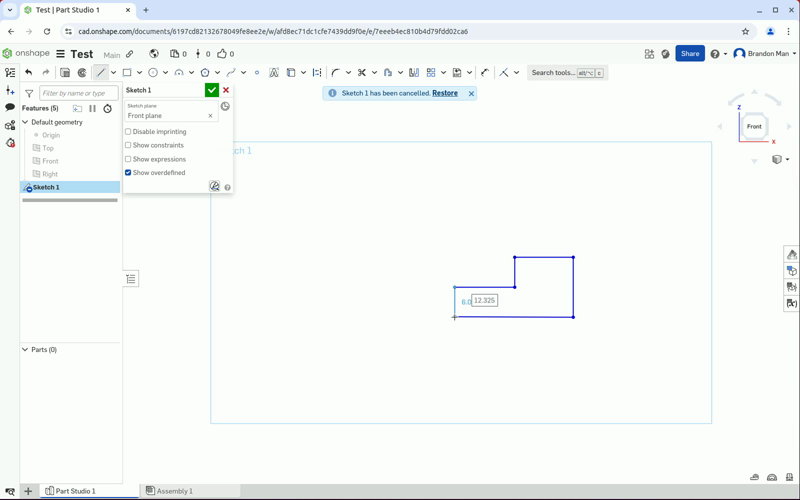
click(454, 316)
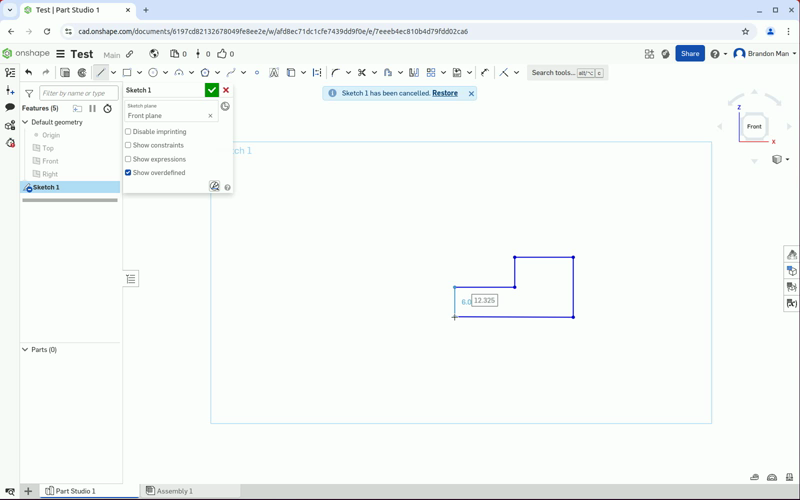
key(esc)
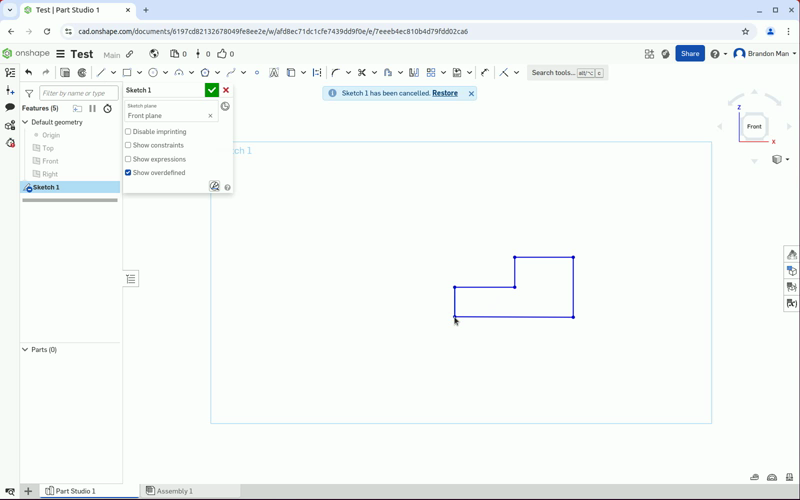
mouse_move(550, 295)
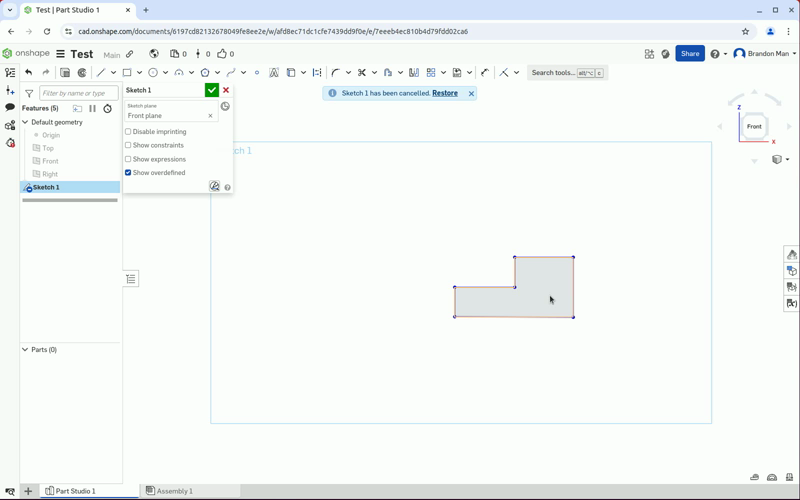
click(550, 295)
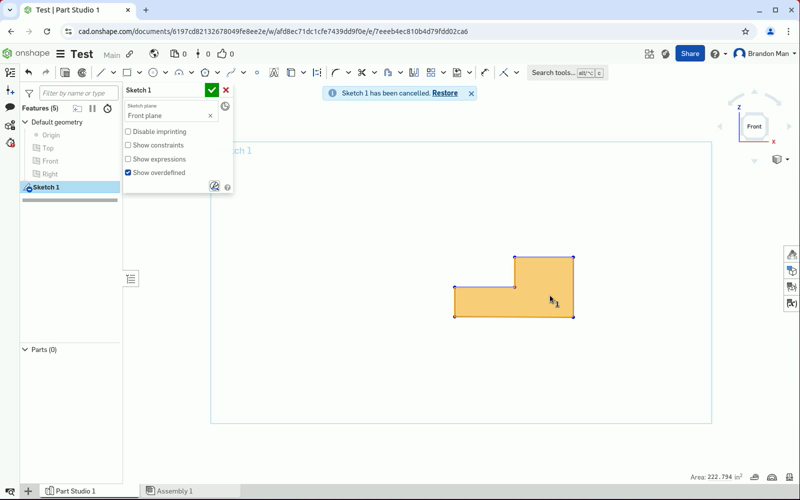
mouse_move(73, 352)
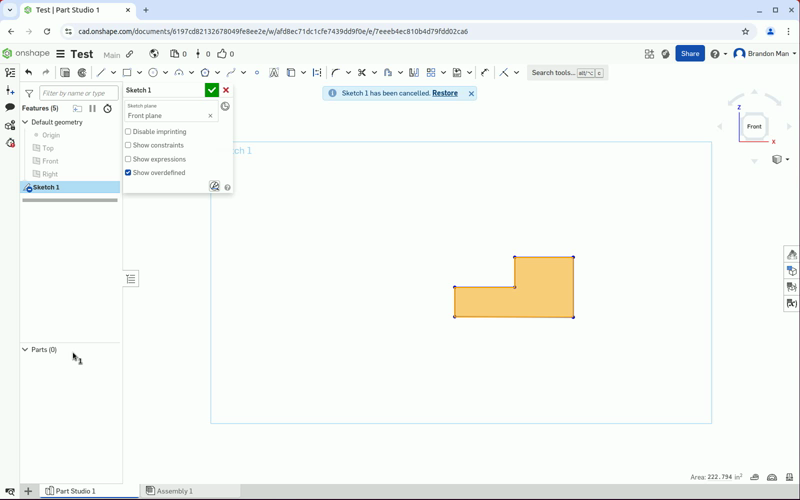
key(shift+y)
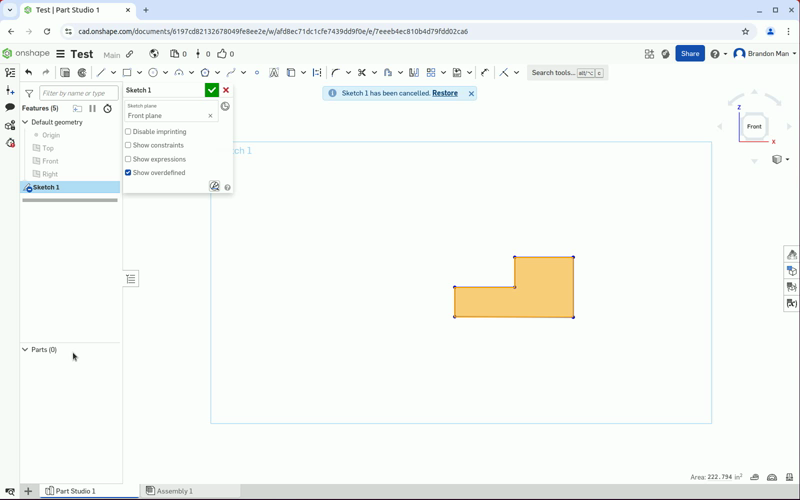
key(shift+e)
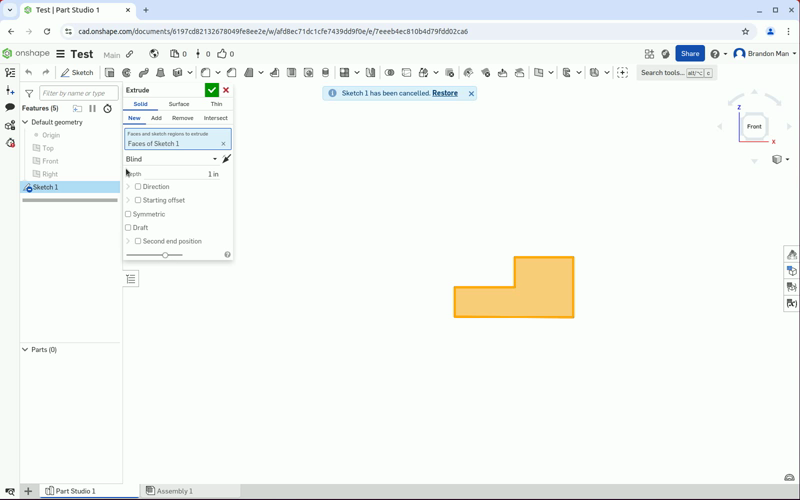
mouse_move(143, 106)
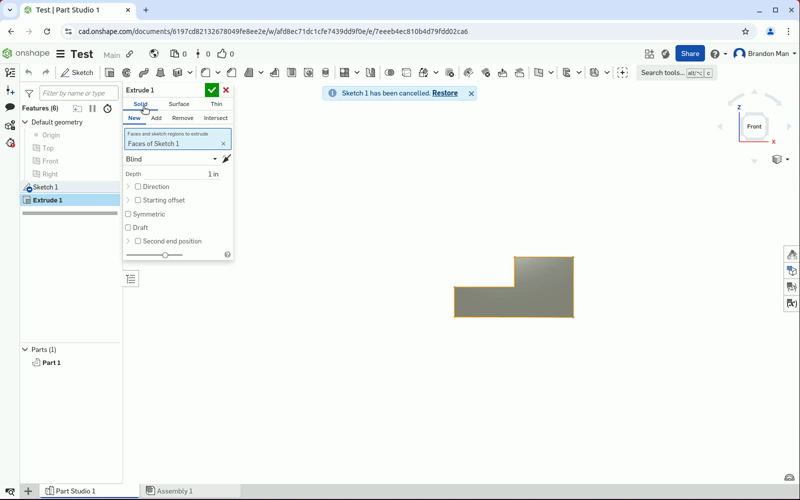
click(143, 106)
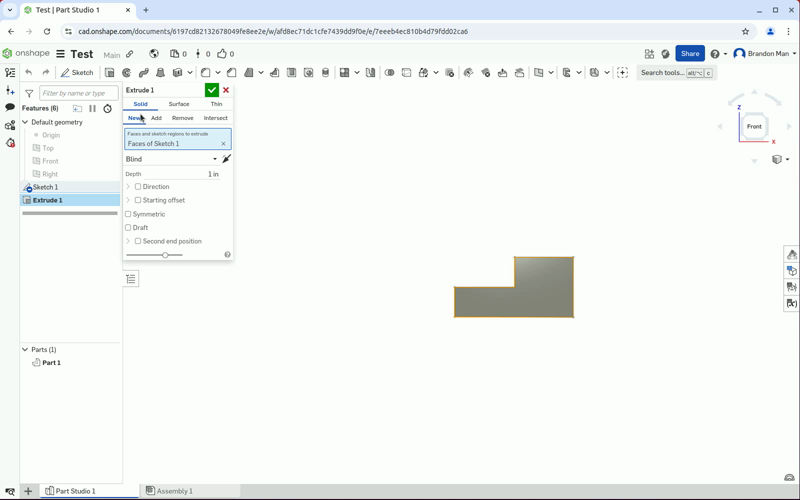
mouse_move(137, 120)
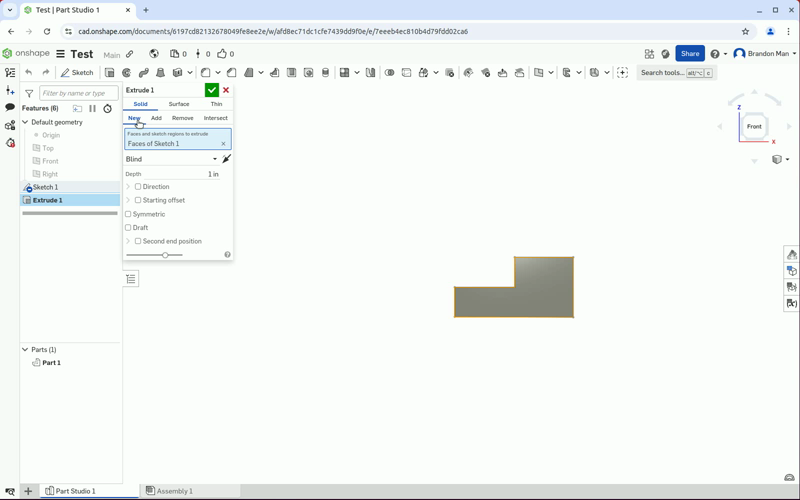
click(137, 120)
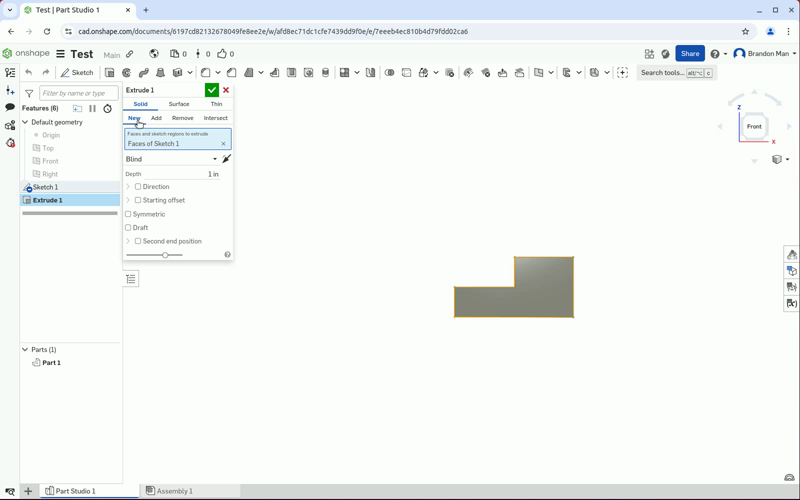
key(tab, 4)
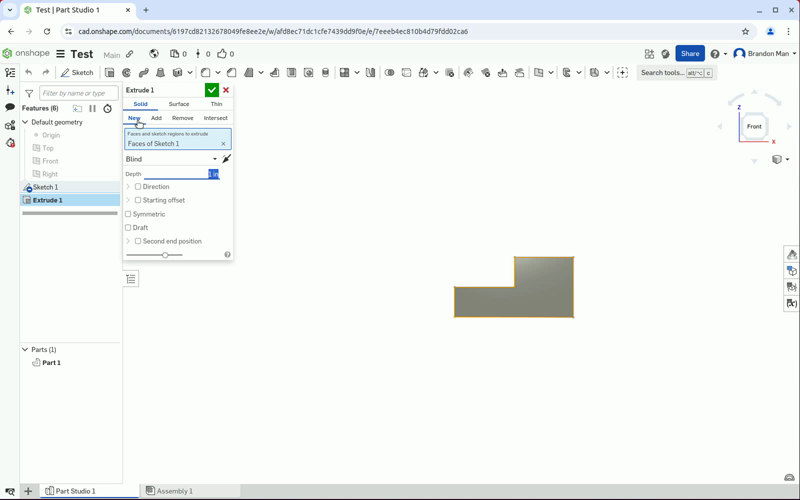
text(6.018)
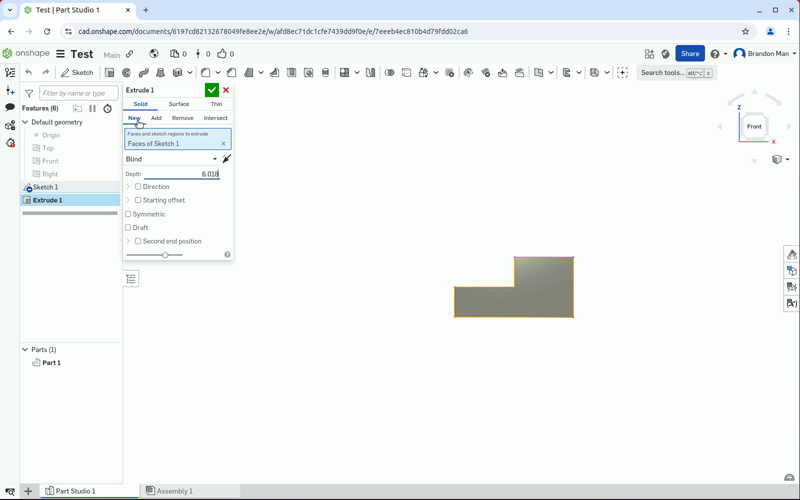
key(enter)
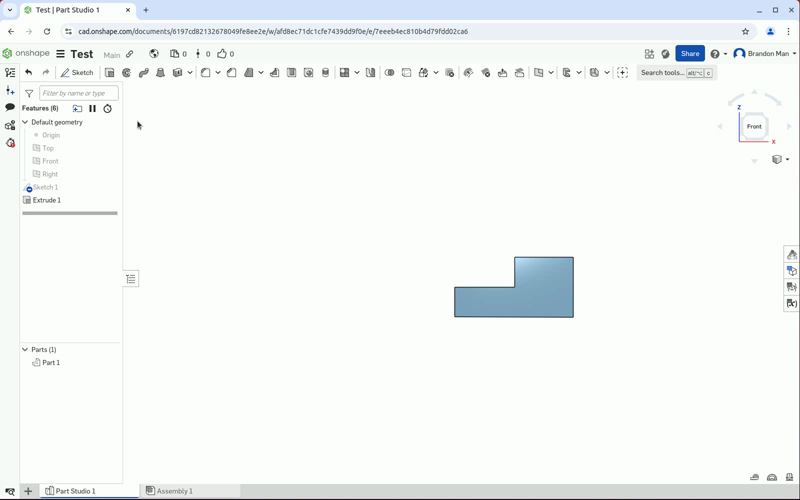
key(shift+h)
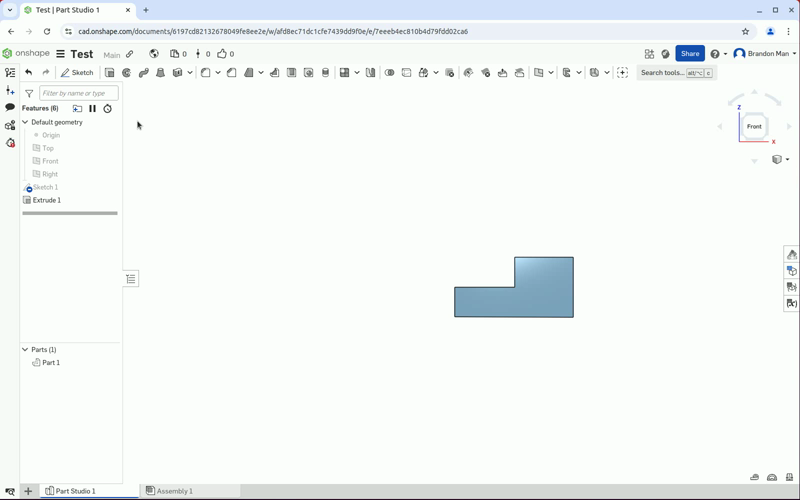
key(shift+h)
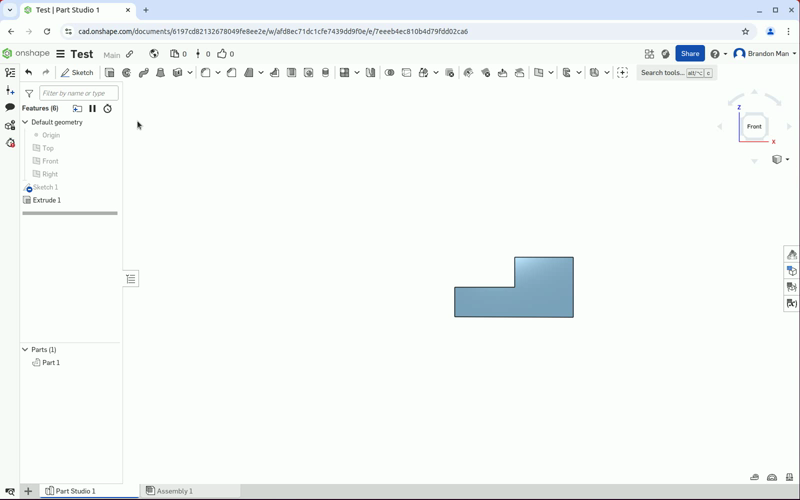
mouse_move(73, 189)
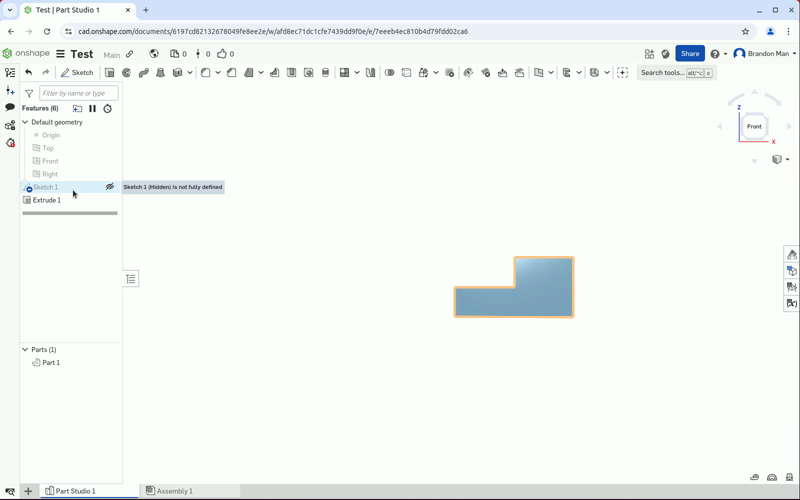
click(73, 189)
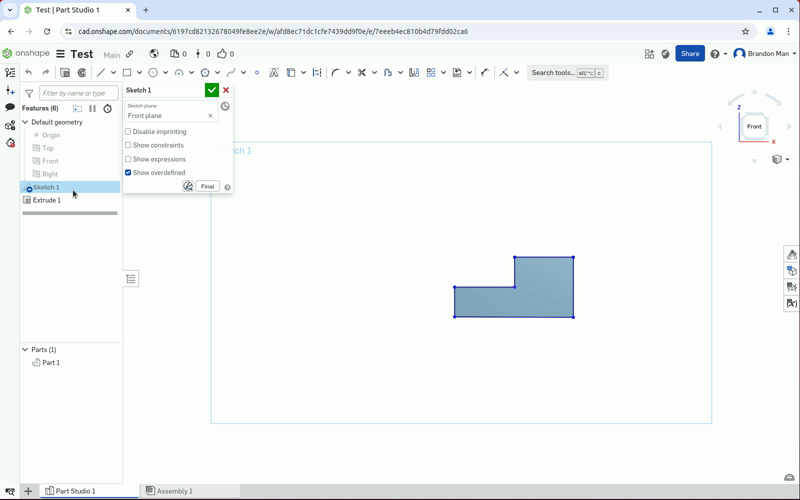
mouse_move(229, 92)
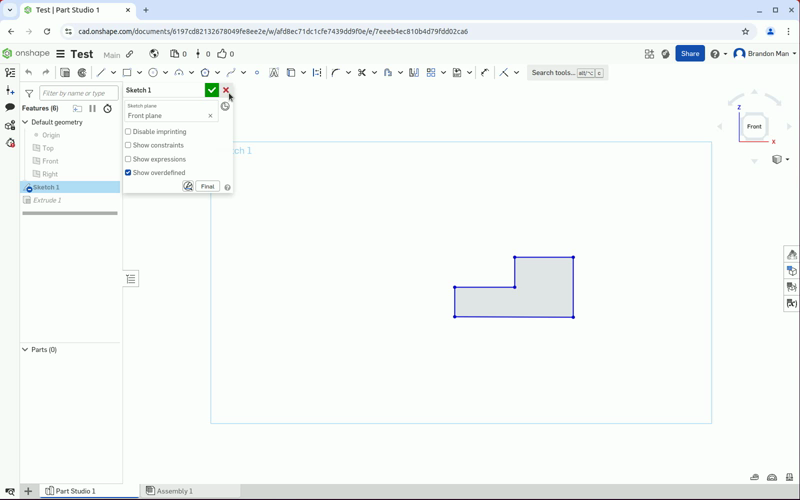
click(229, 92)
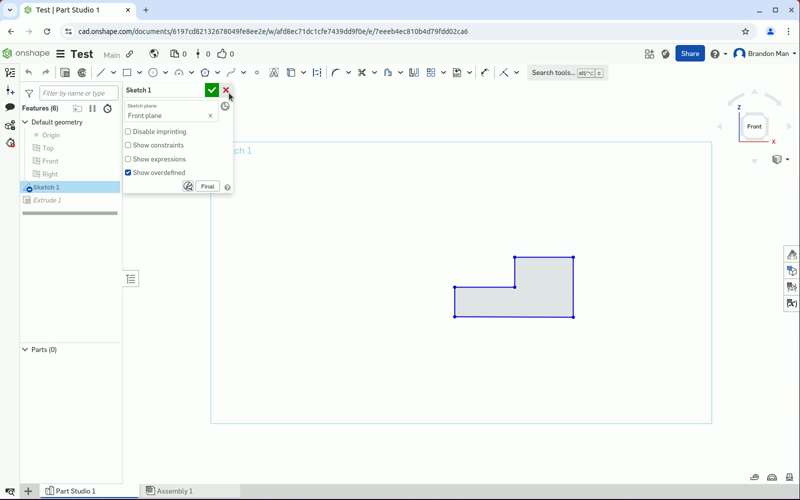
key(shift+s)
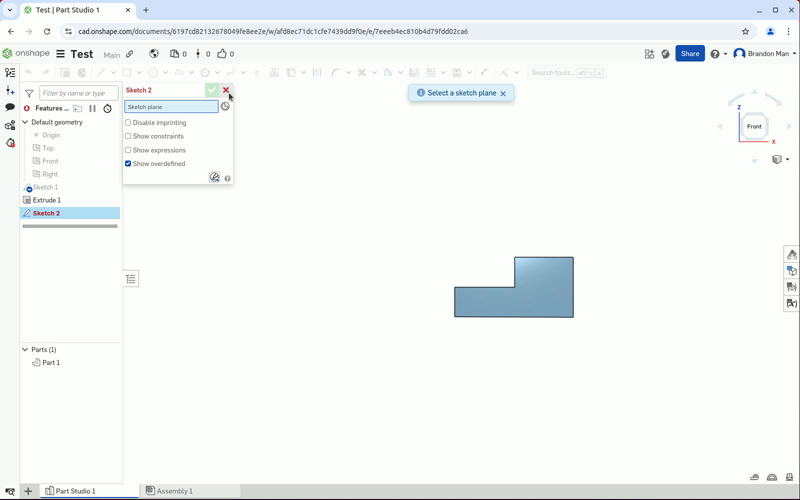
mouse_move(73, 163)
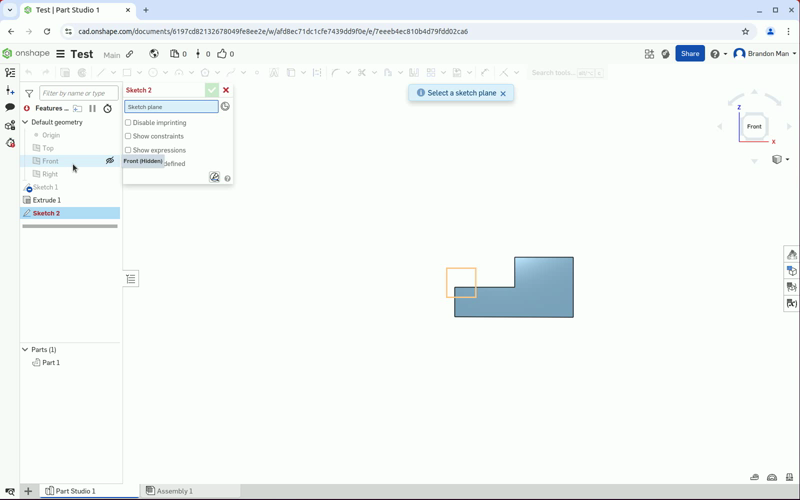
click(73, 163)
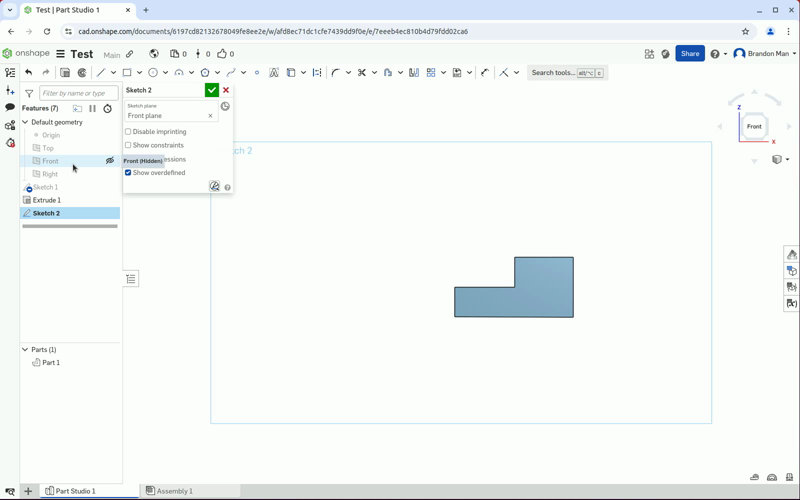
mouse_move(73, 352)
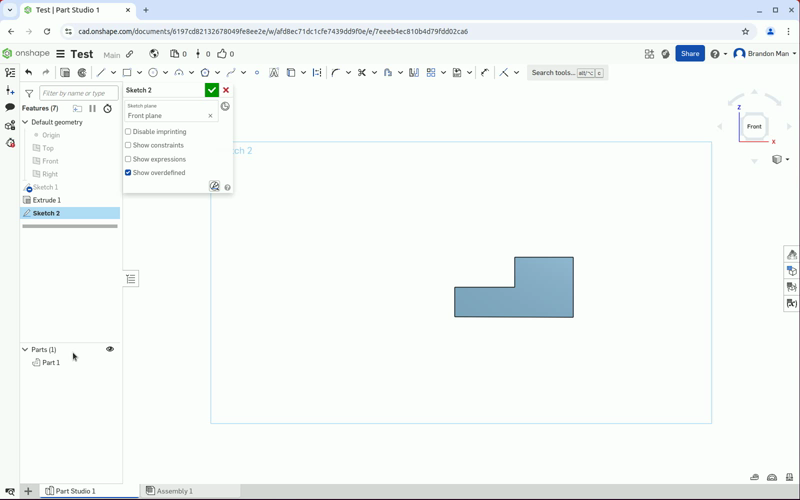
key(y)
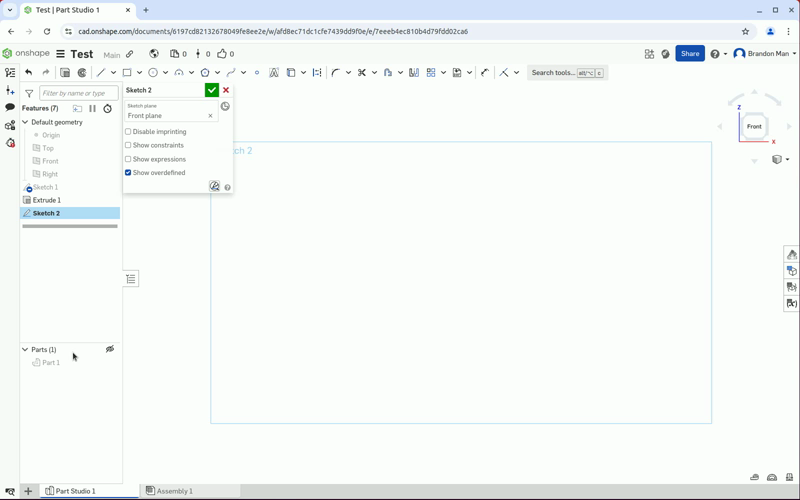
key(l)
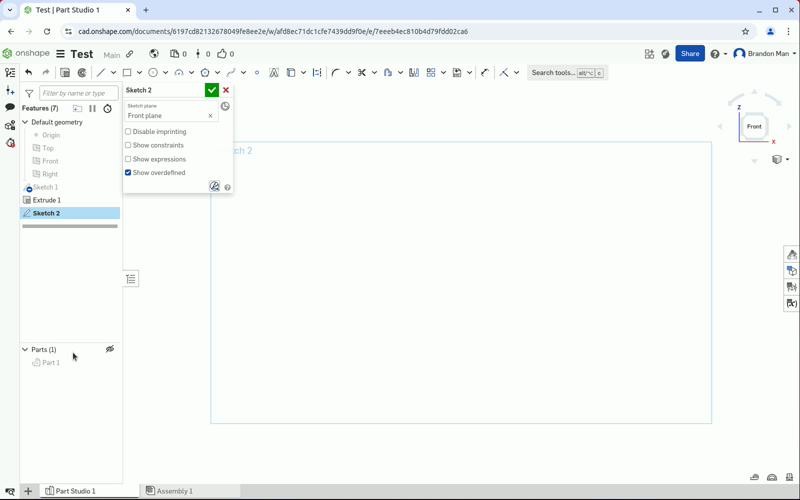
key_down(shift)
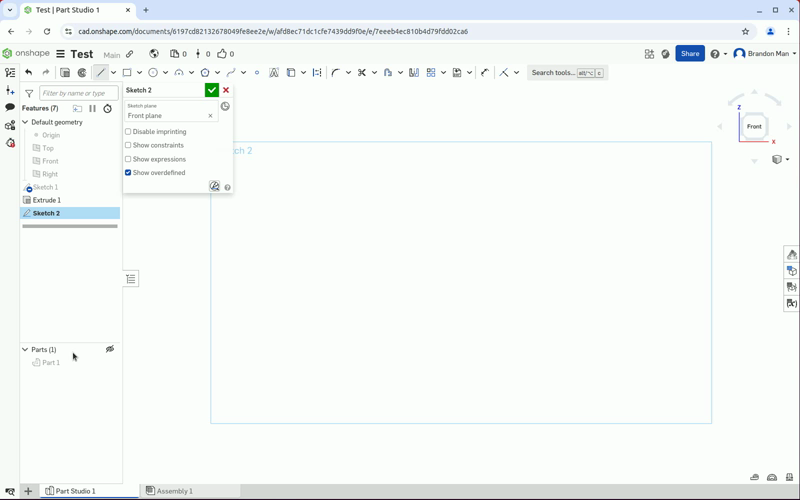
mouse_move(396, 316)
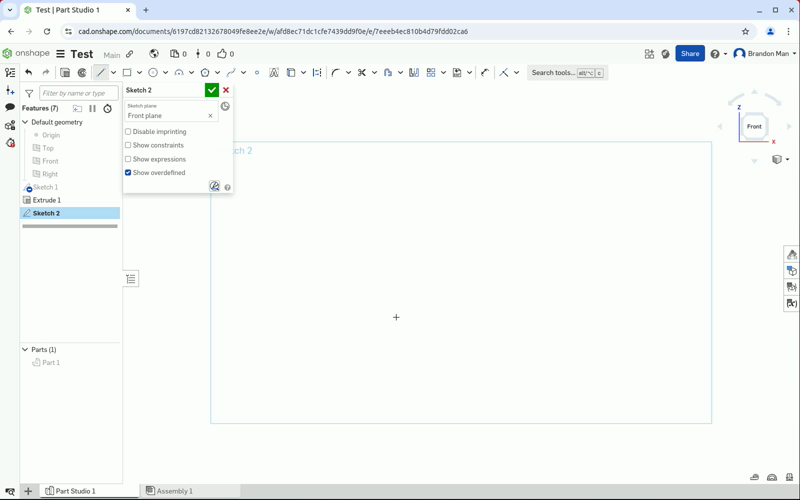
click(396, 316)
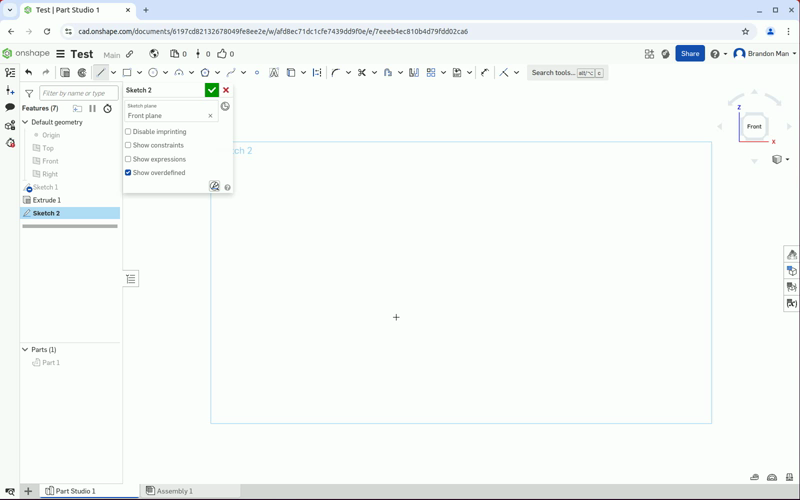
key_up(shift)
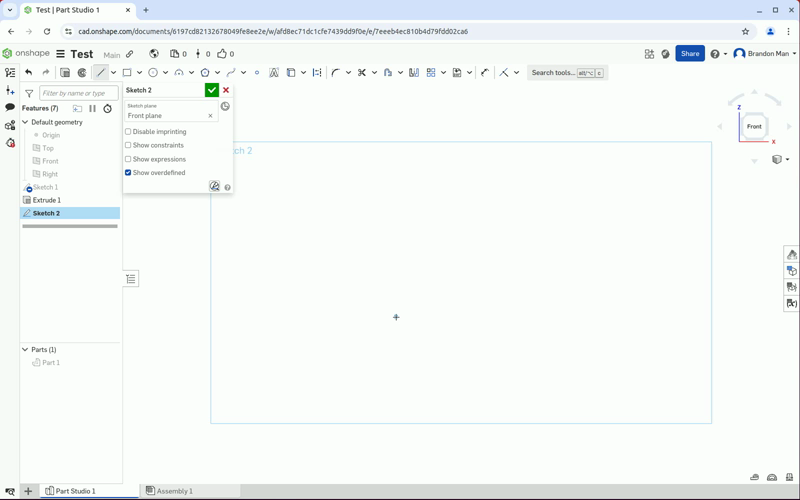
key_down(shift)
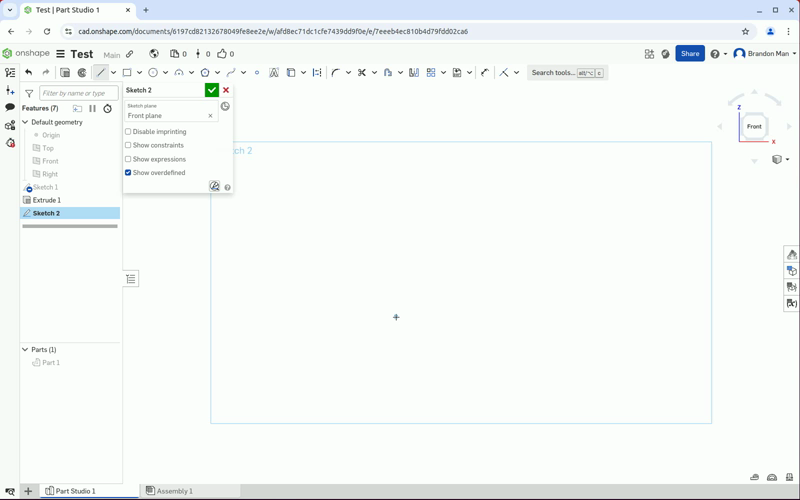
mouse_move(426, 316)
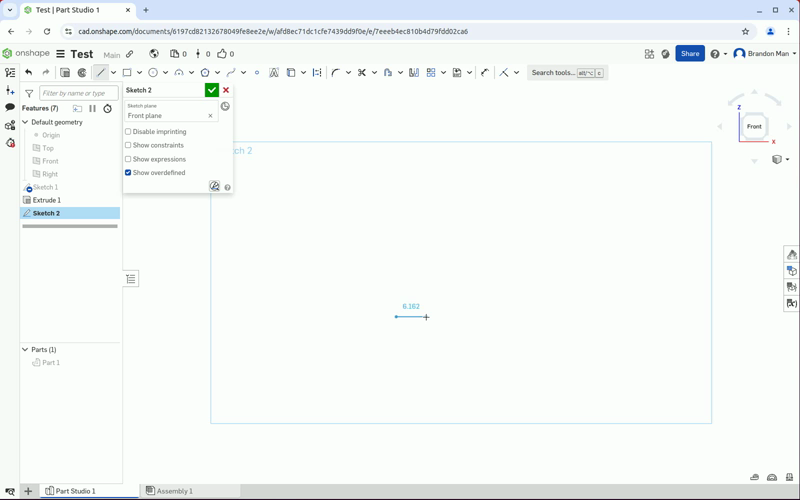
mouse_move(456, 316)
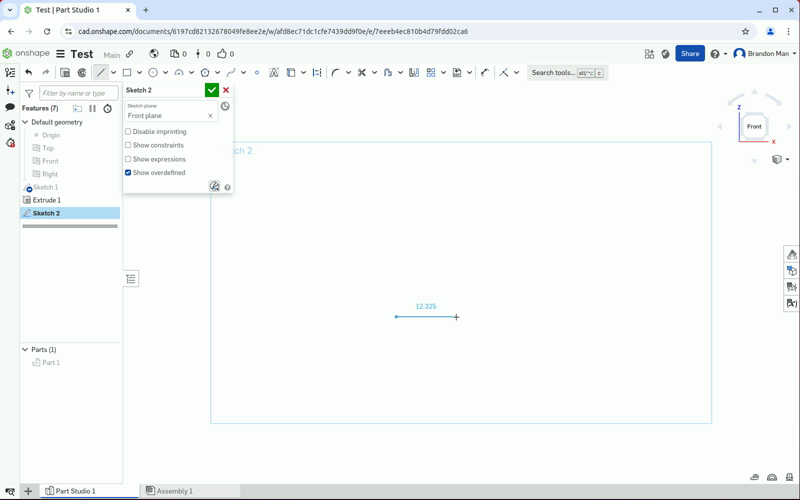
click(456, 316)
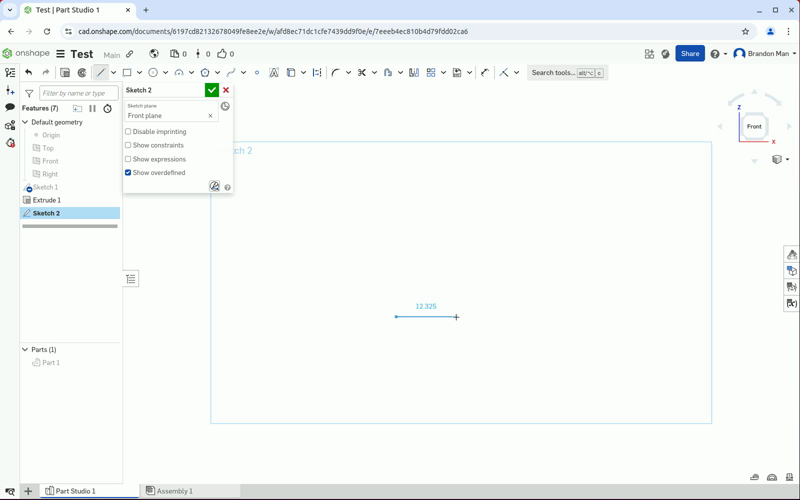
key_up(shift)
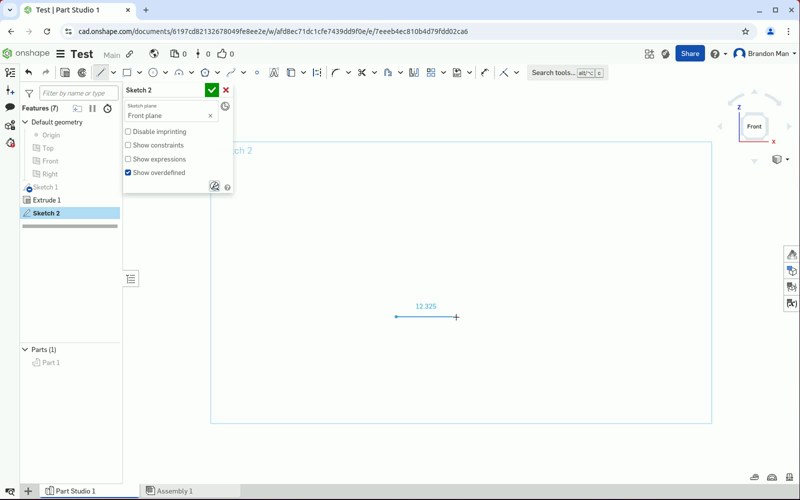
key_down(shift)
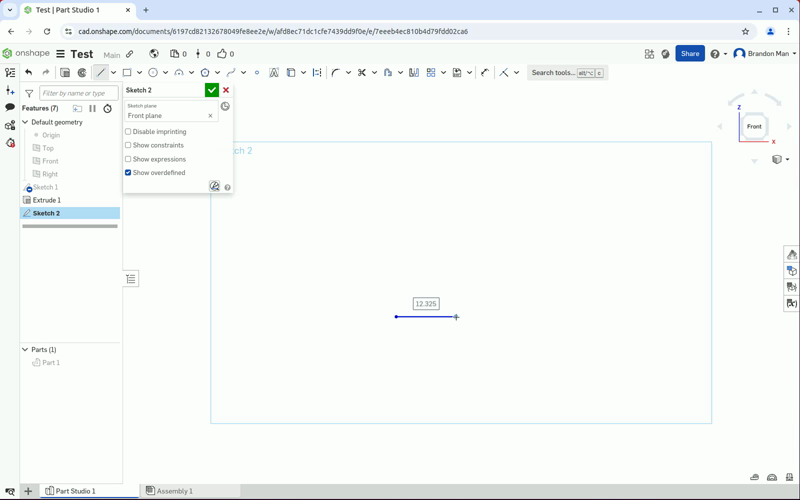
mouse_move(486, 316)
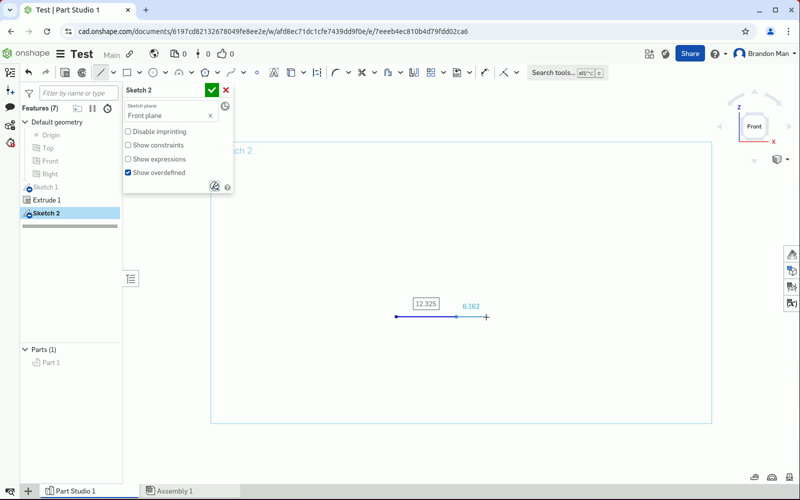
mouse_move(456, 287)
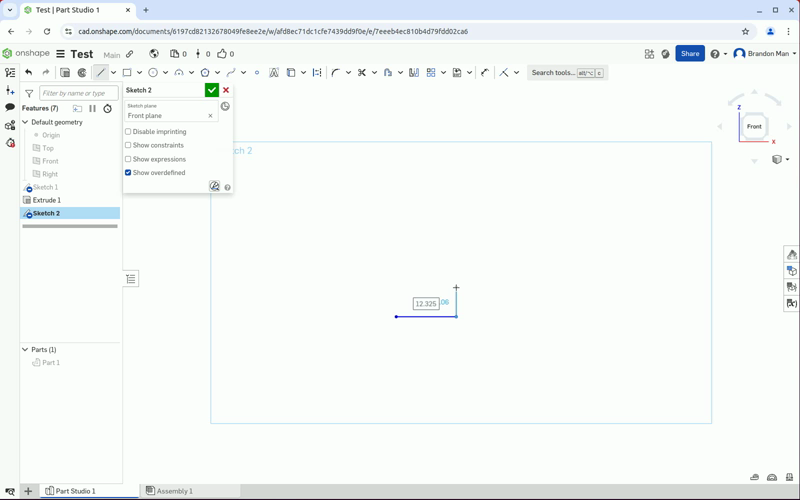
click(456, 287)
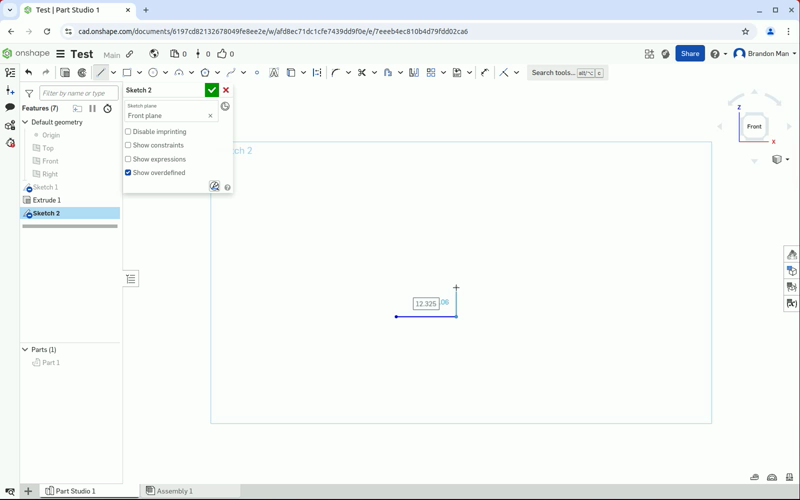
key_up(shift)
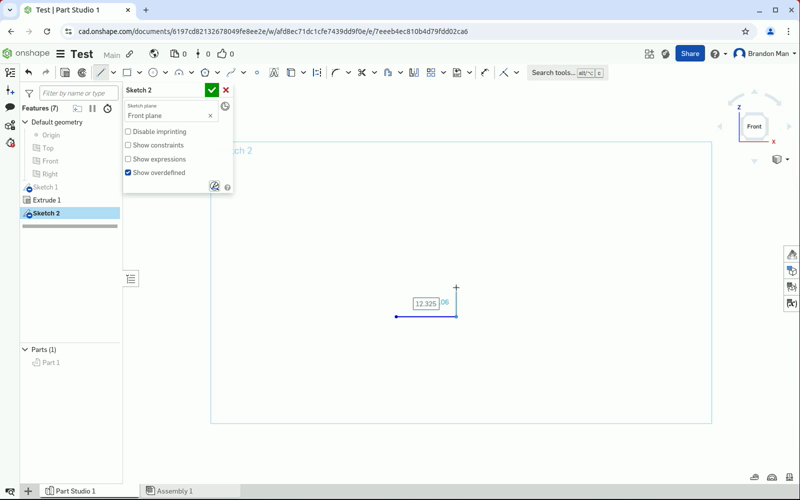
key_down(shift)
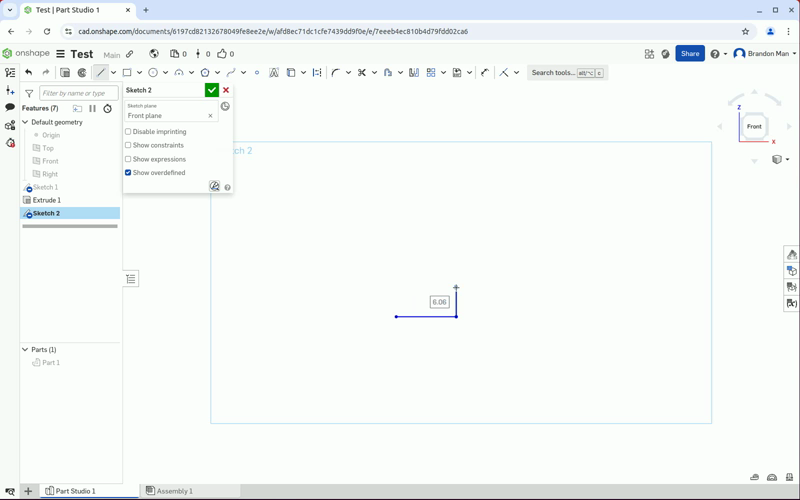
mouse_move(486, 287)
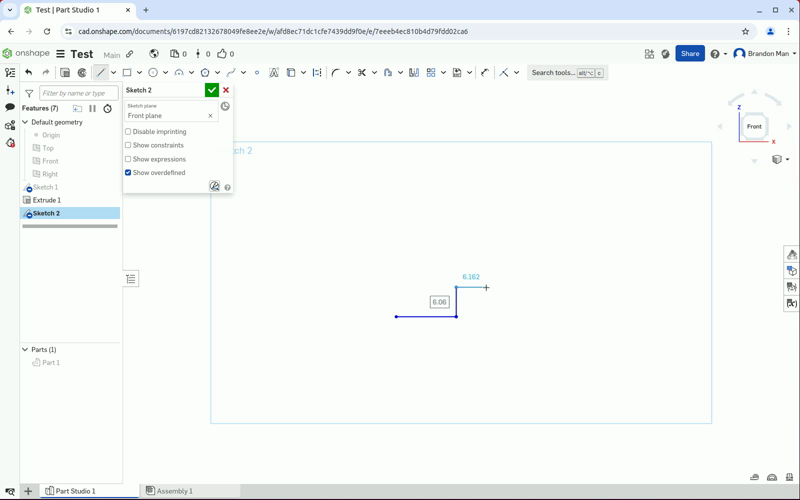
mouse_move(514, 287)
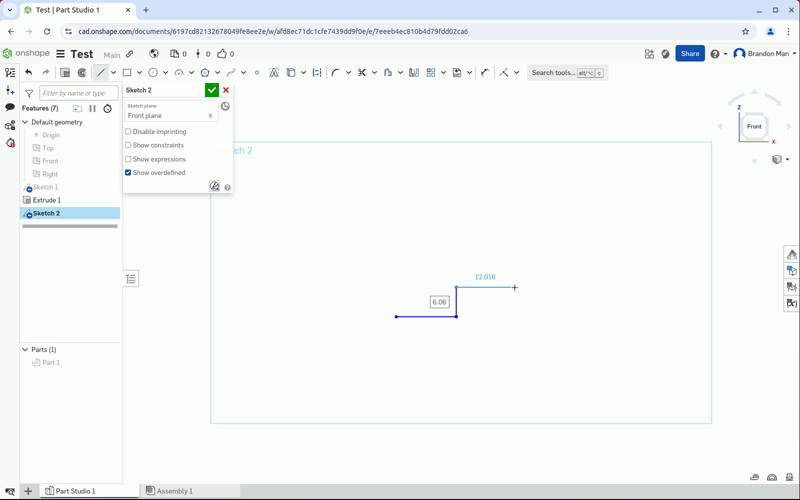
click(514, 287)
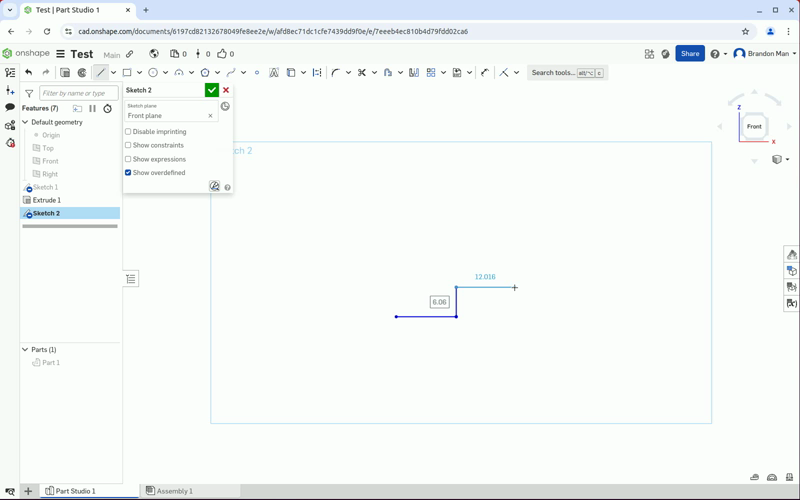
key_up(shift)
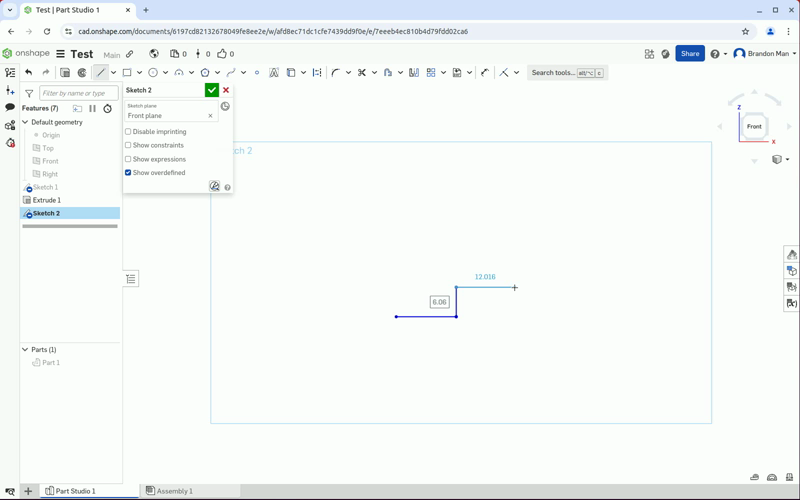
key_down(shift)
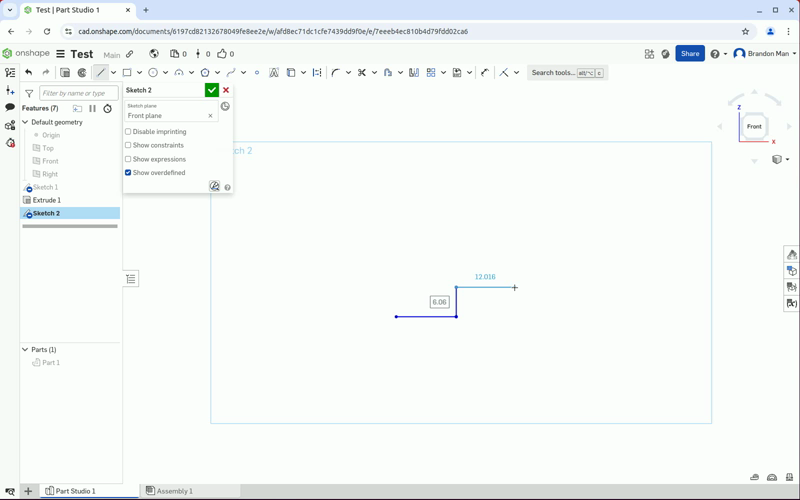
mouse_move(544, 287)
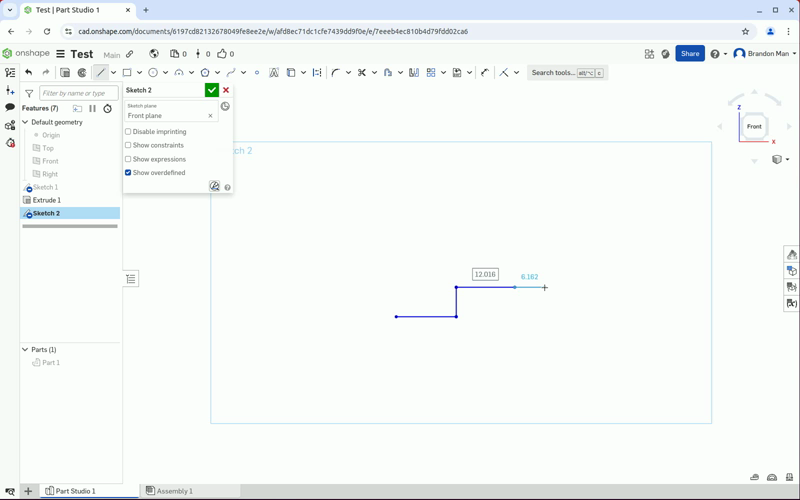
mouse_move(514, 257)
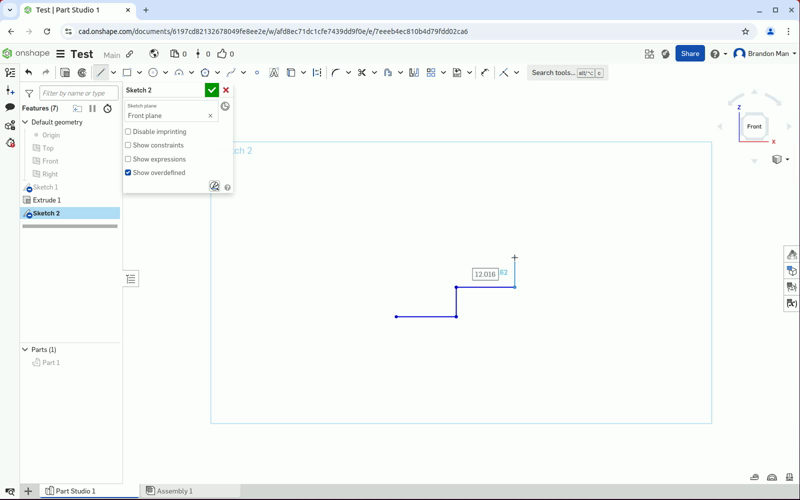
click(514, 257)
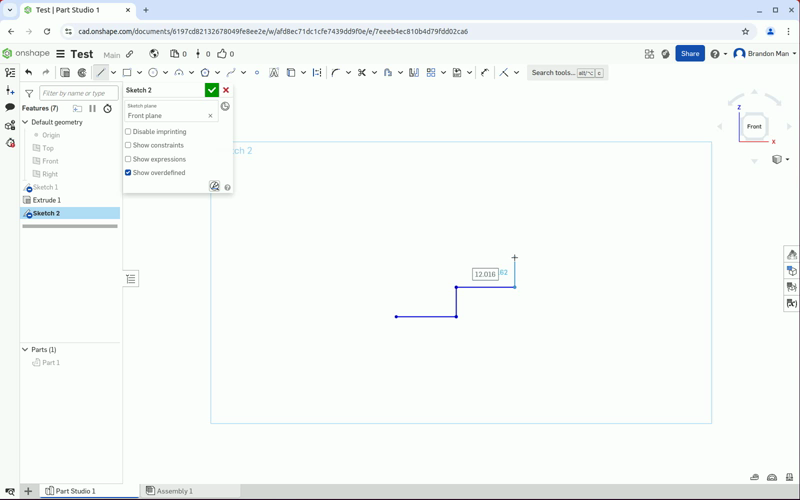
key_up(shift)
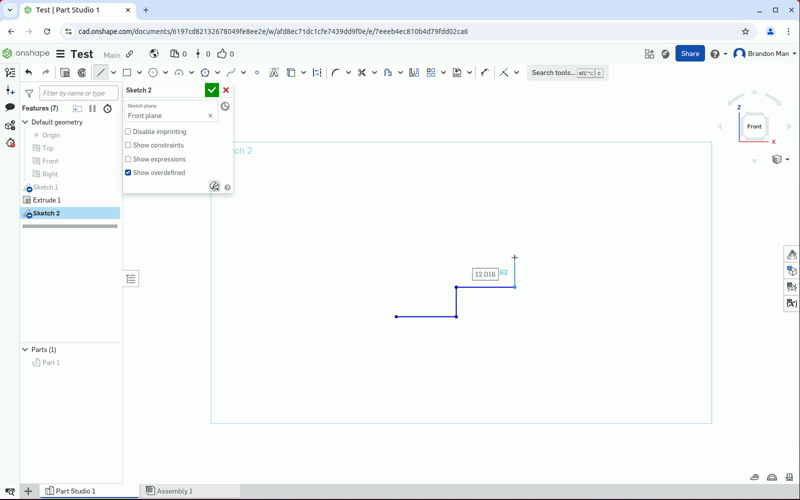
key_down(shift)
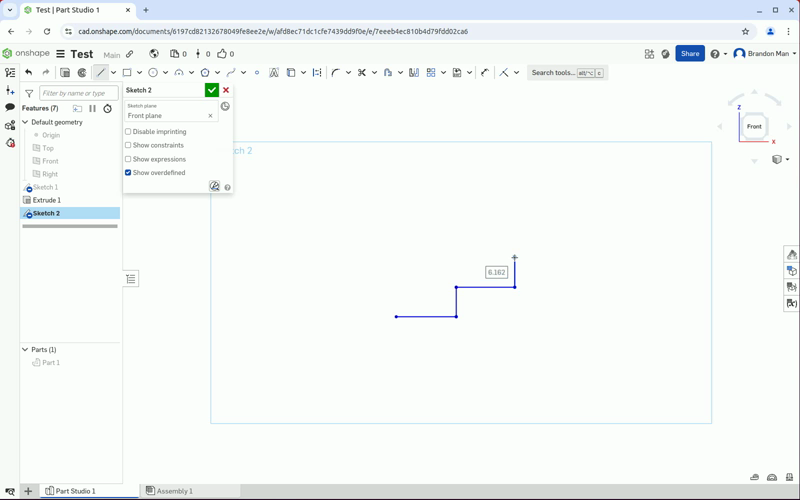
mouse_move(396, 257)
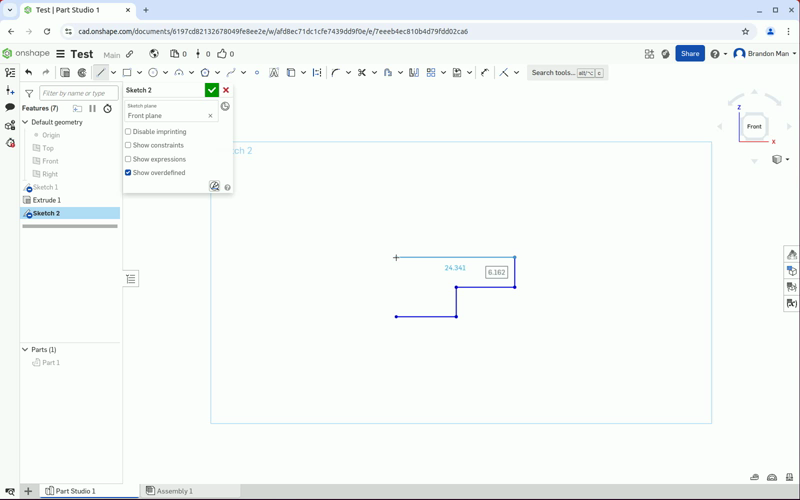
click(396, 257)
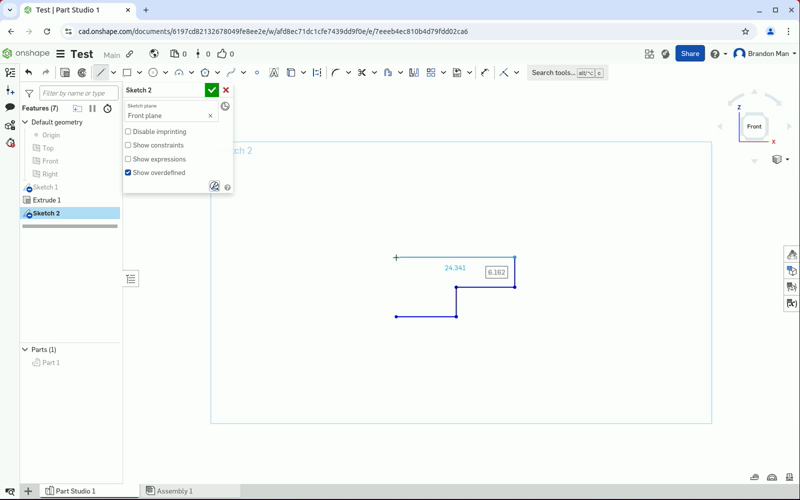
key_up(shift)
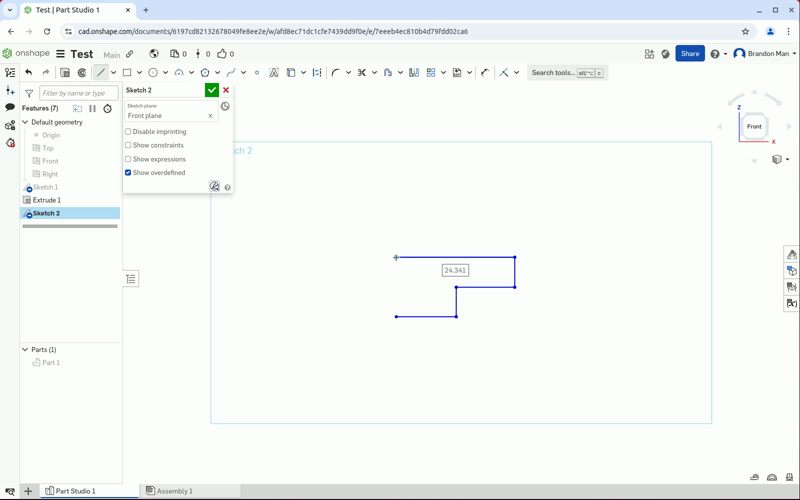
mouse_move(426, 257)
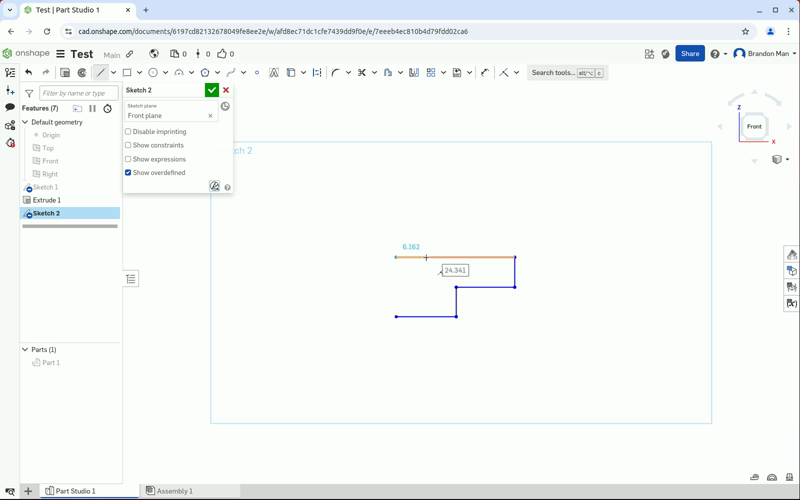
key_down(shift)
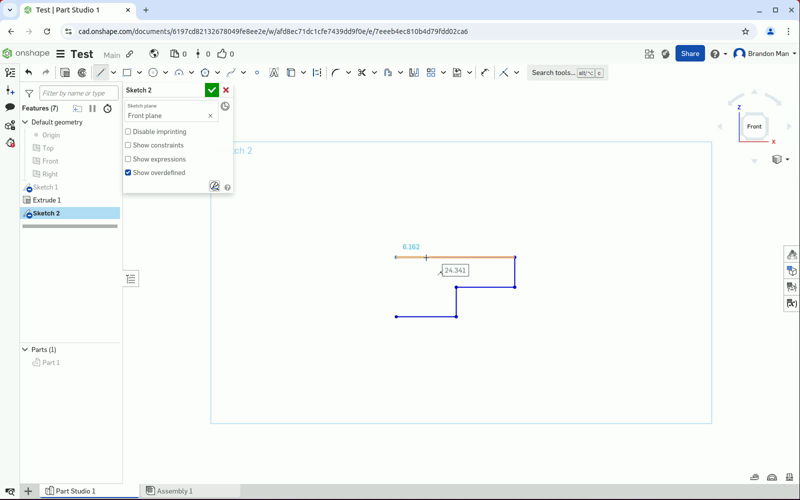
mouse_move(396, 316)
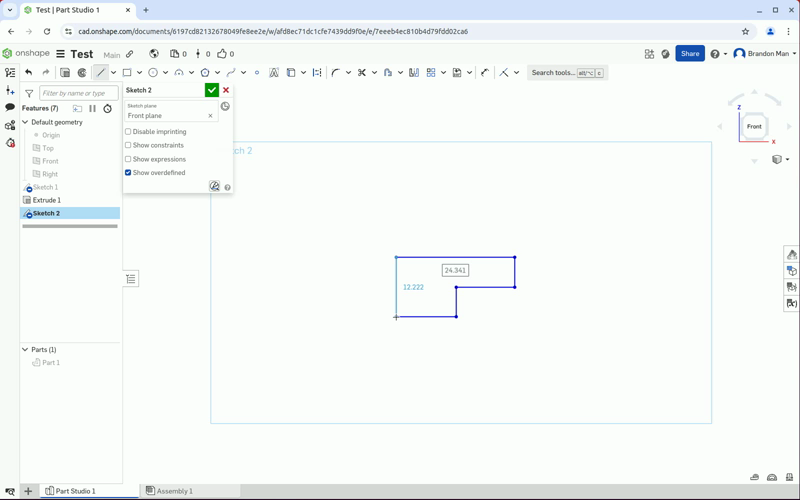
key_up(shift)
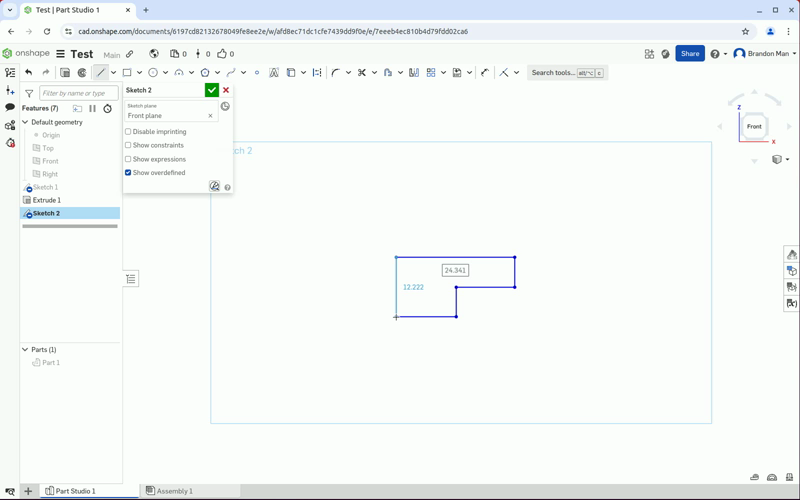
click(396, 316)
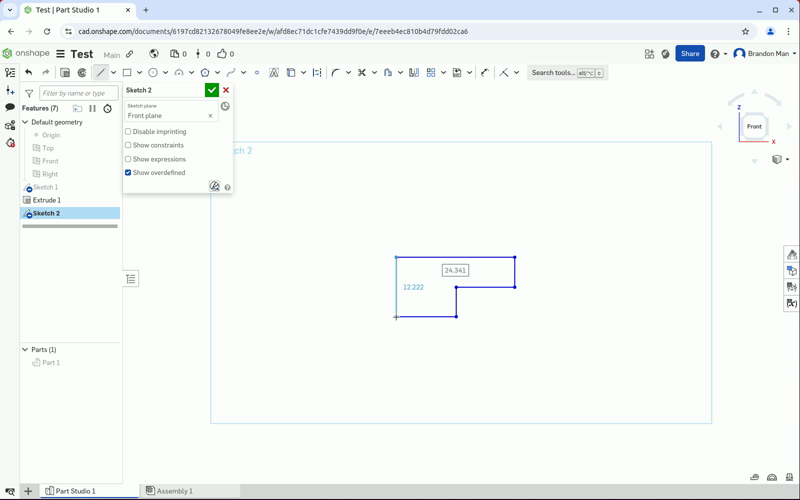
key(esc)
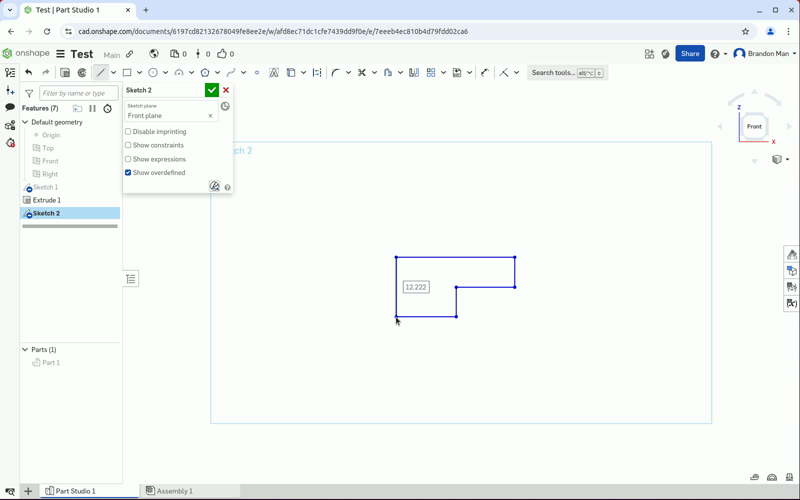
mouse_move(424, 261)
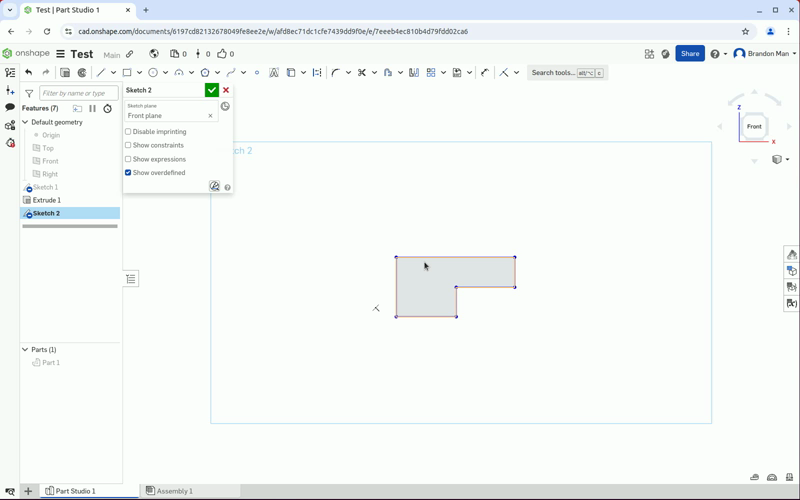
click(424, 261)
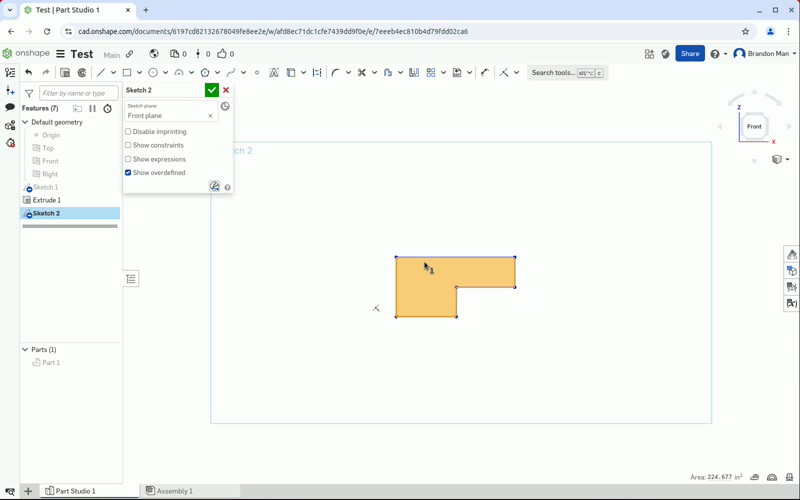
mouse_move(73, 352)
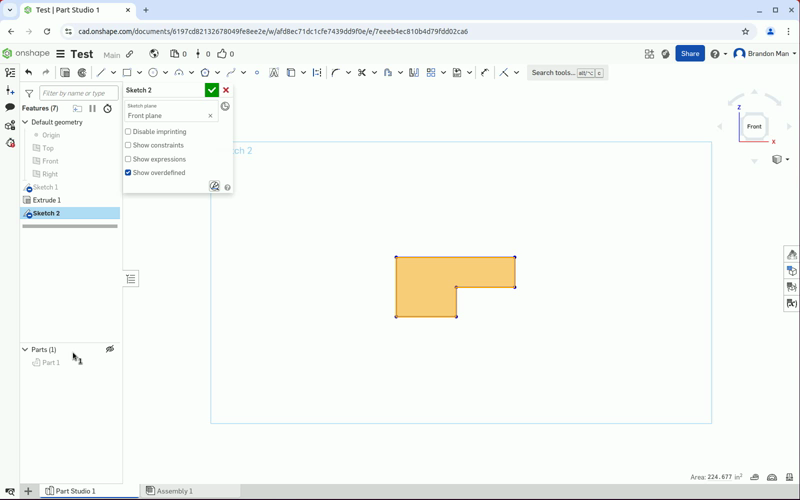
key(shift+y)
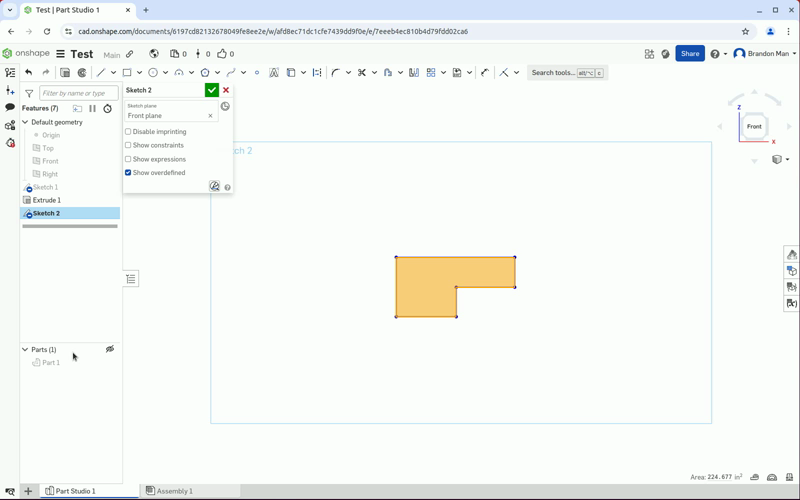
key(shift+e)
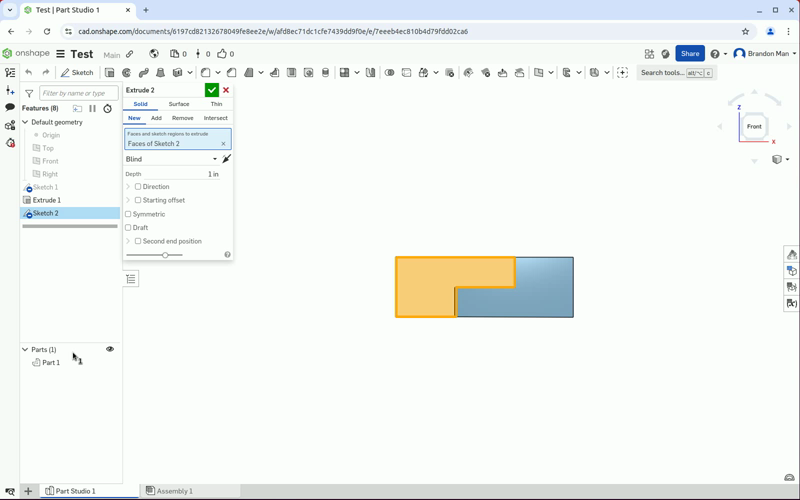
mouse_move(143, 106)
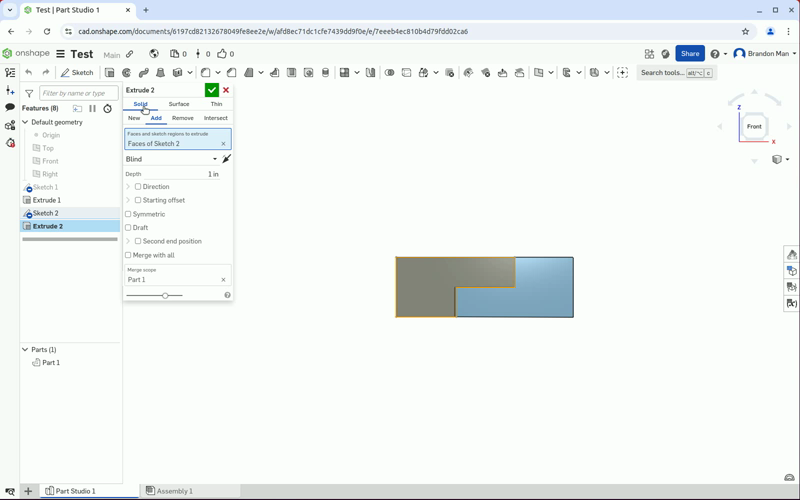
click(143, 106)
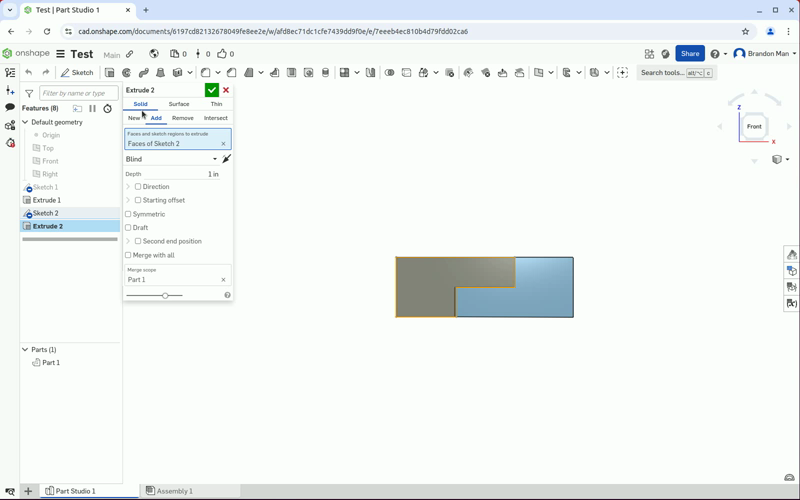
mouse_move(137, 120)
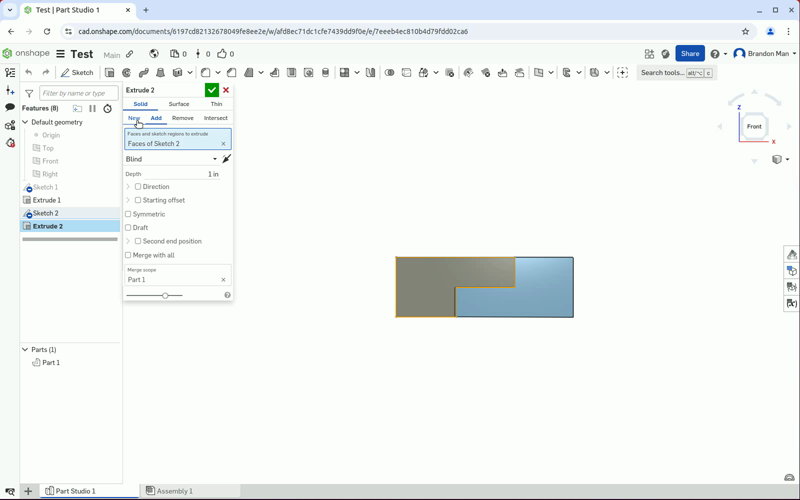
click(137, 120)
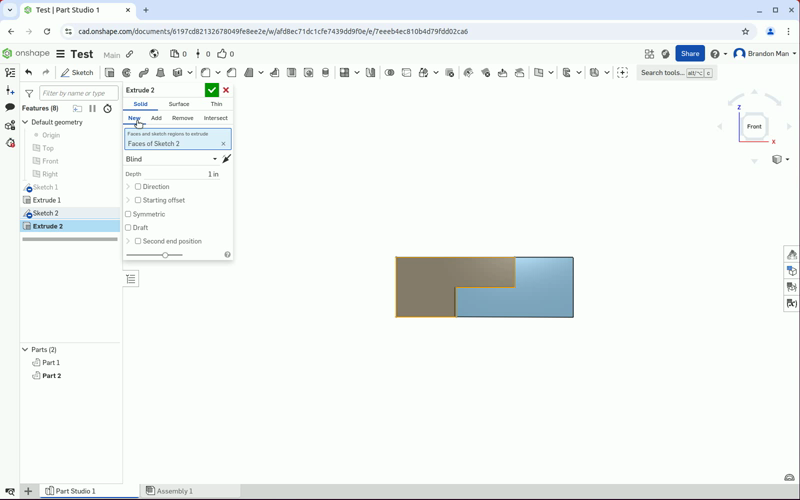
key(tab, 4)
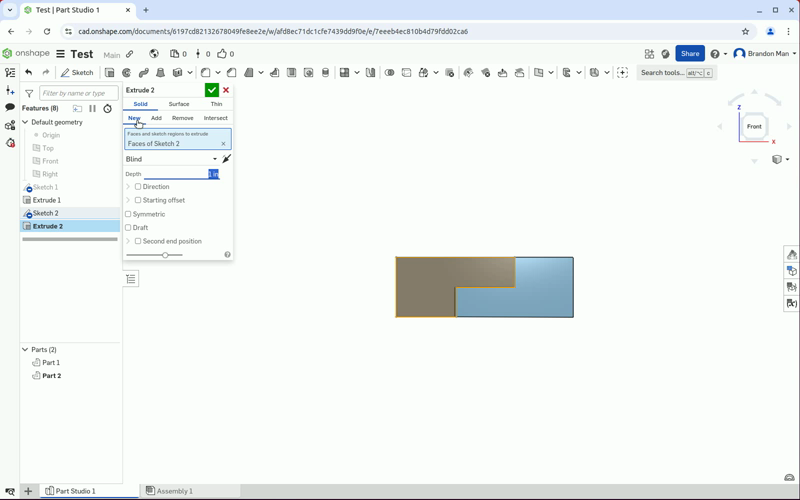
text(18.053)
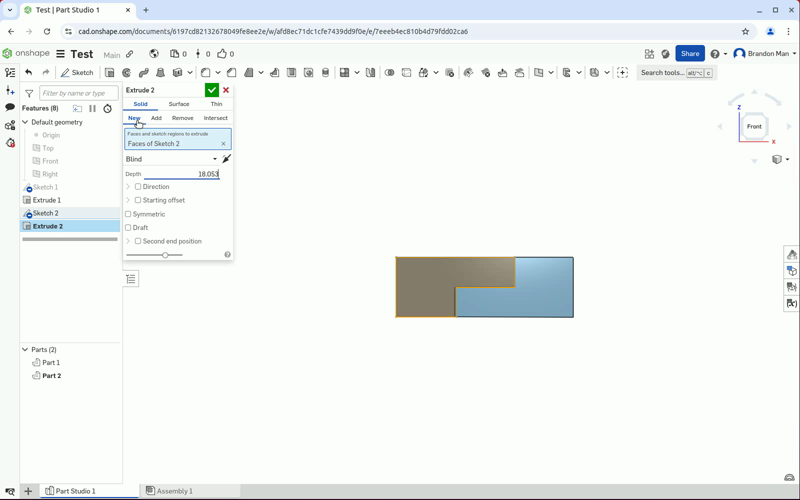
key(enter)
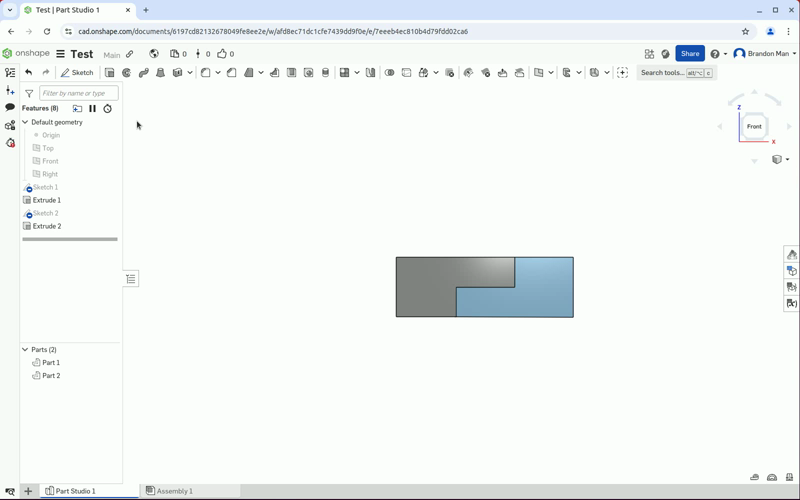
key(shift+h)
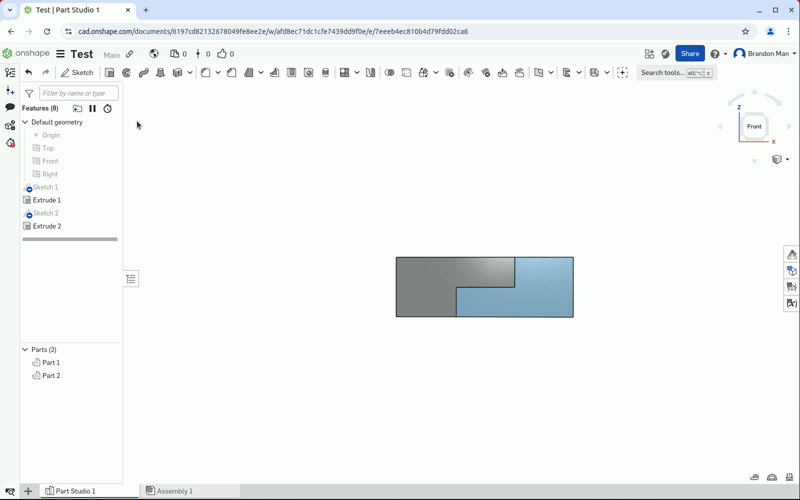
key(shift+h)
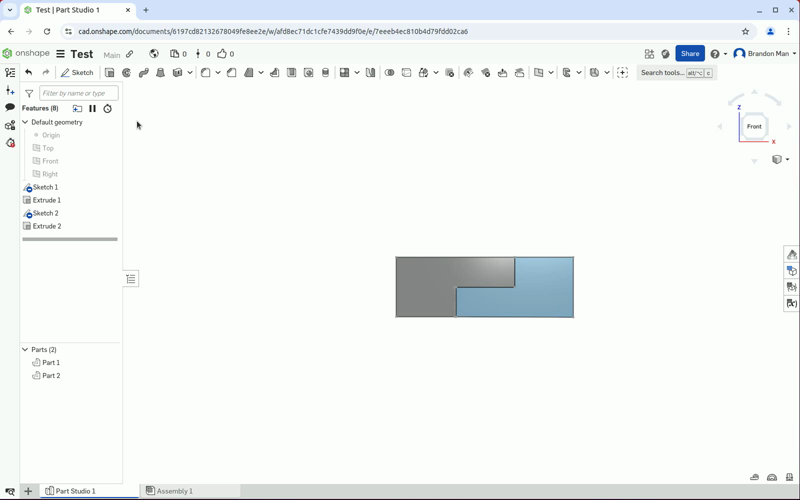
key(shift+7)
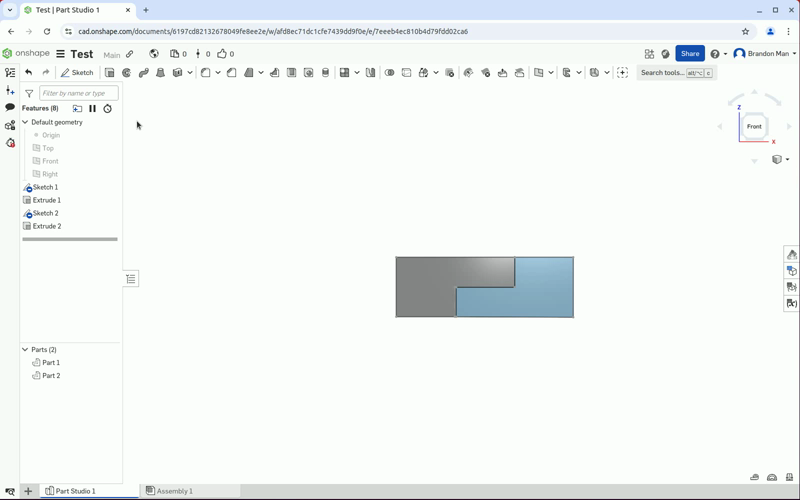
key(left, 2)
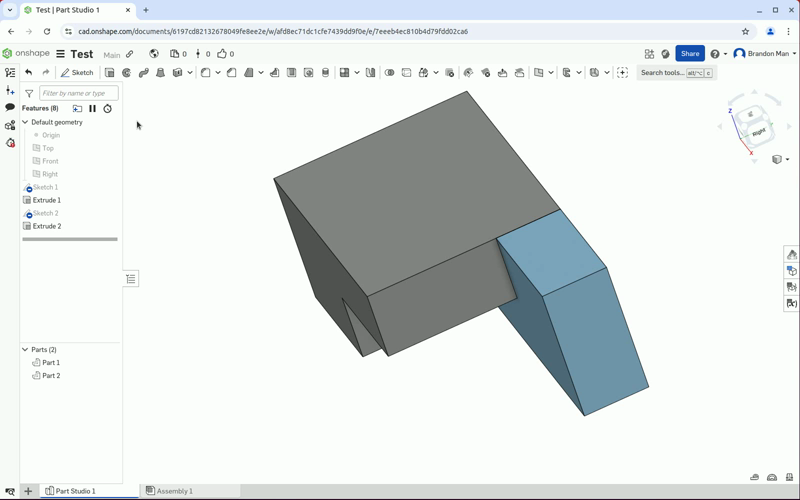
key(down, 2)
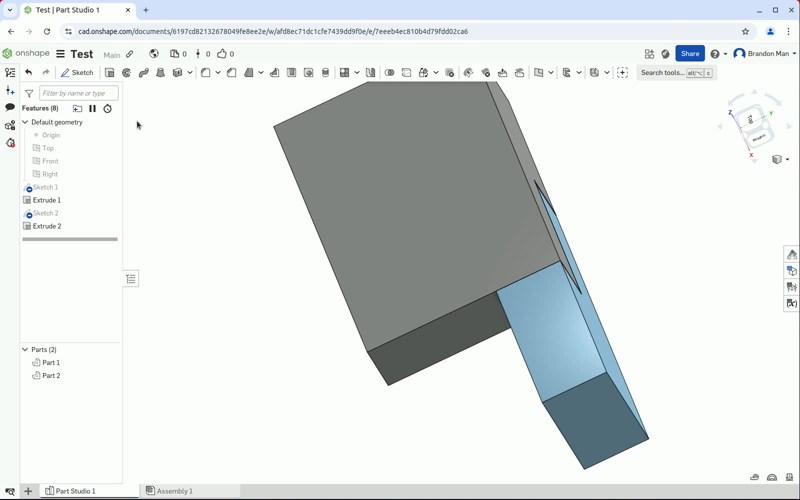
key(up, 2)
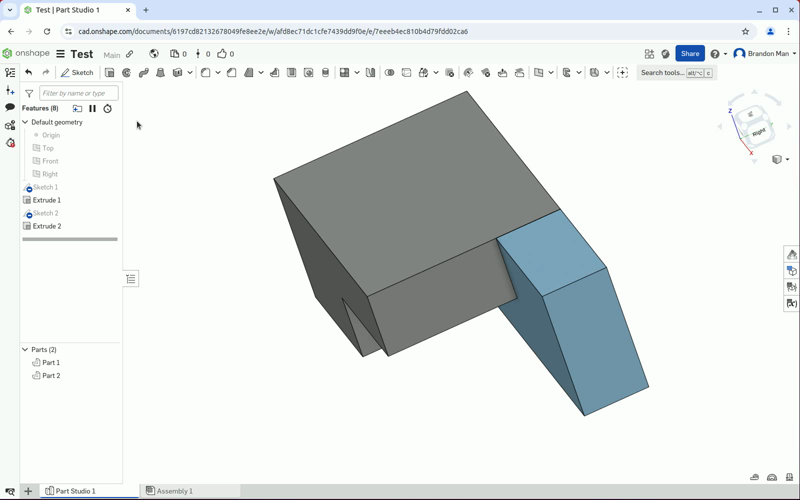
key(right, 2)
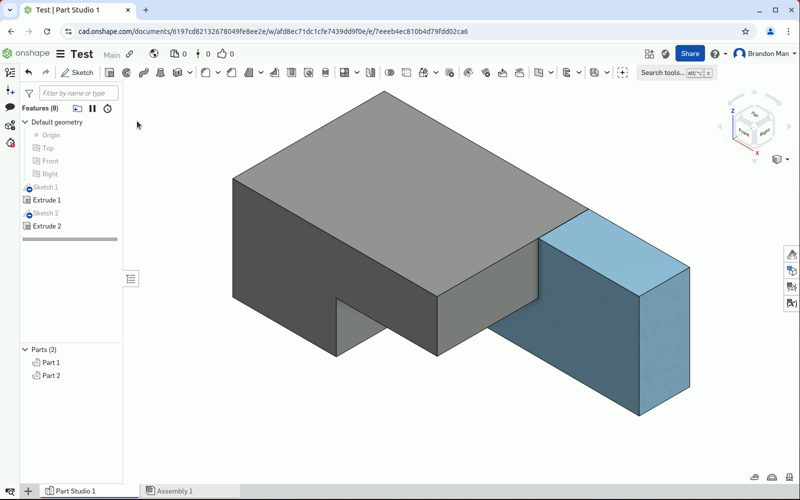
mouse_move(73, 189)
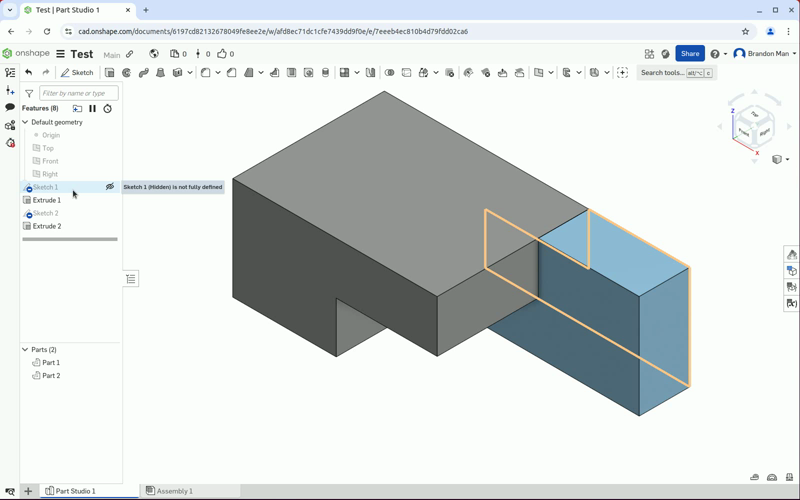
click(73, 189)